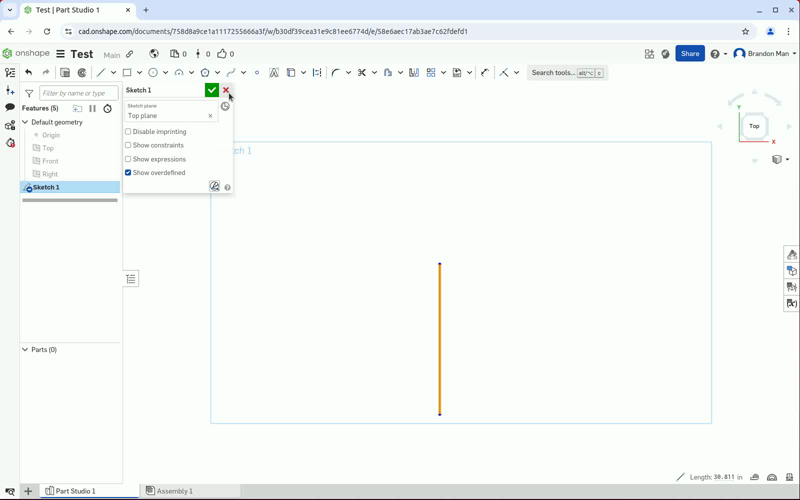
key(shift+h)
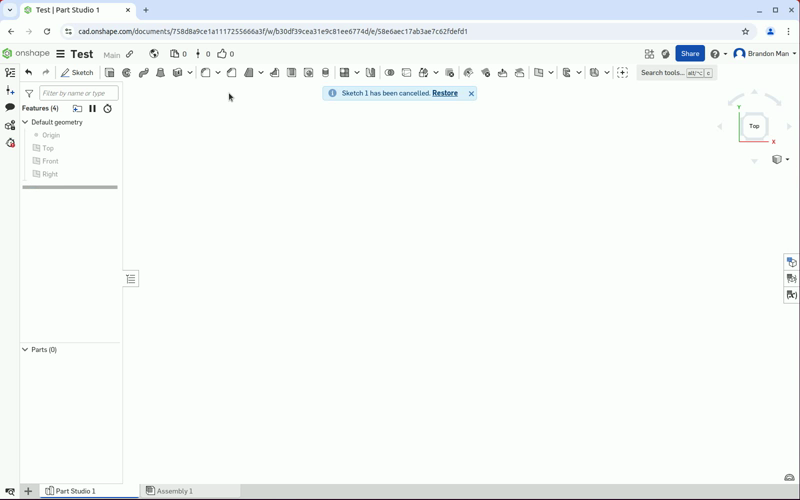
mouse_move(73, 352)
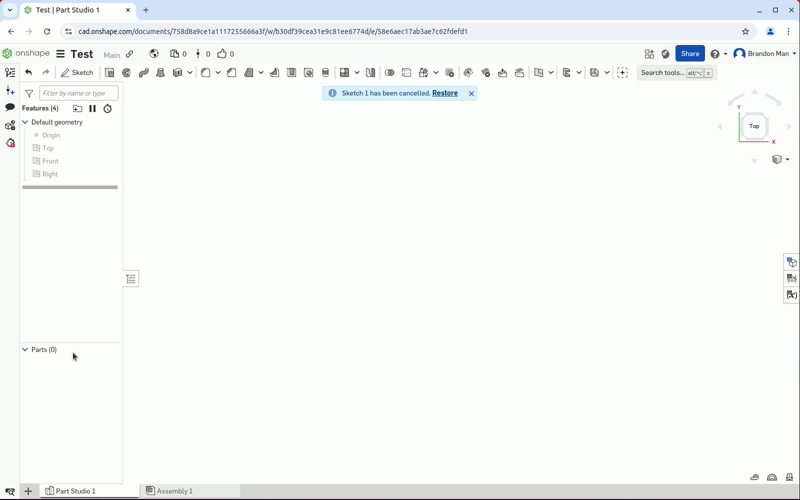
key(y)
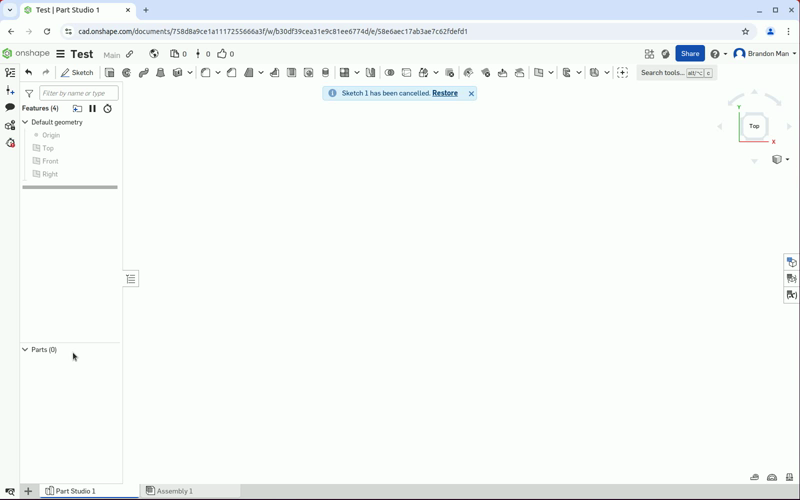
key(shift+p)
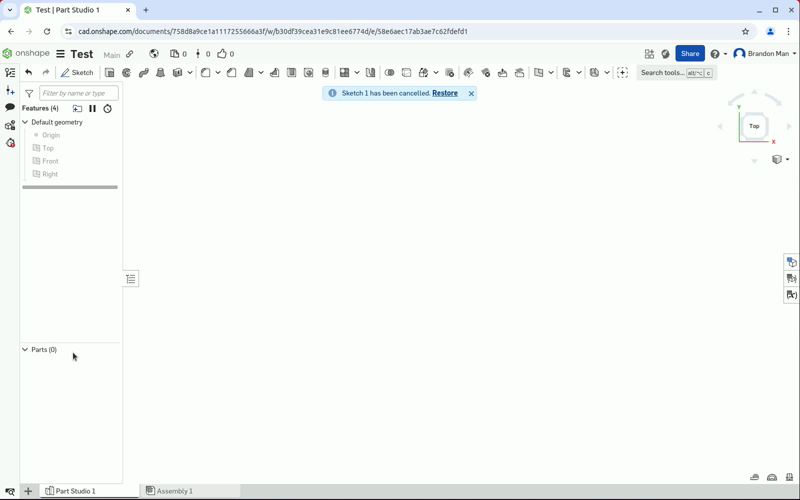
key(space)
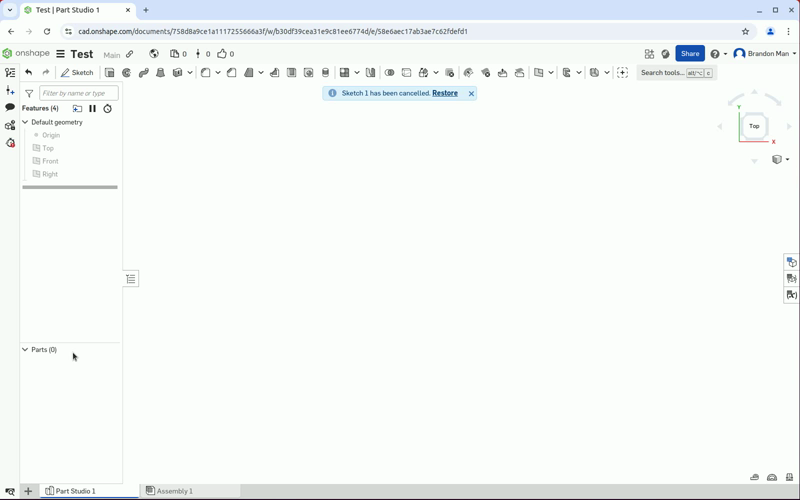
key_down(shift)
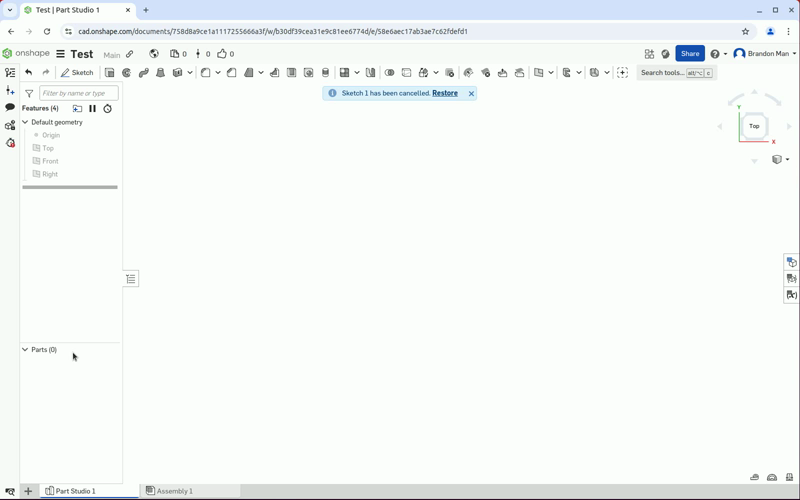
key(up)
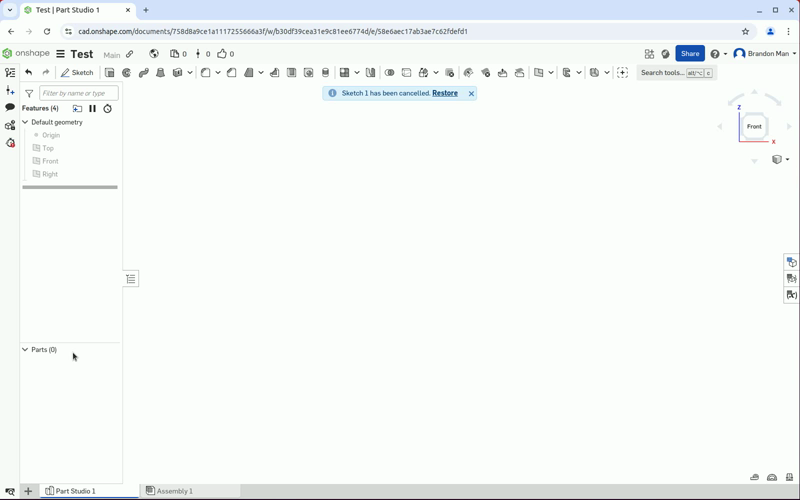
key_up(shift)
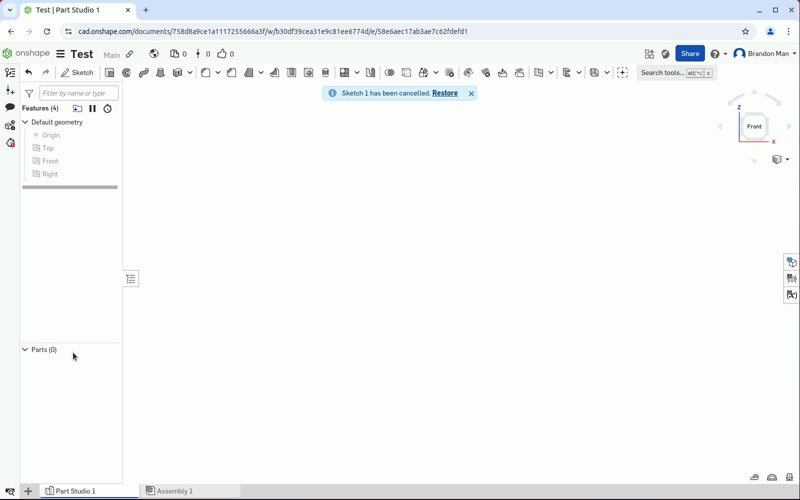
mouse_move(73, 352)
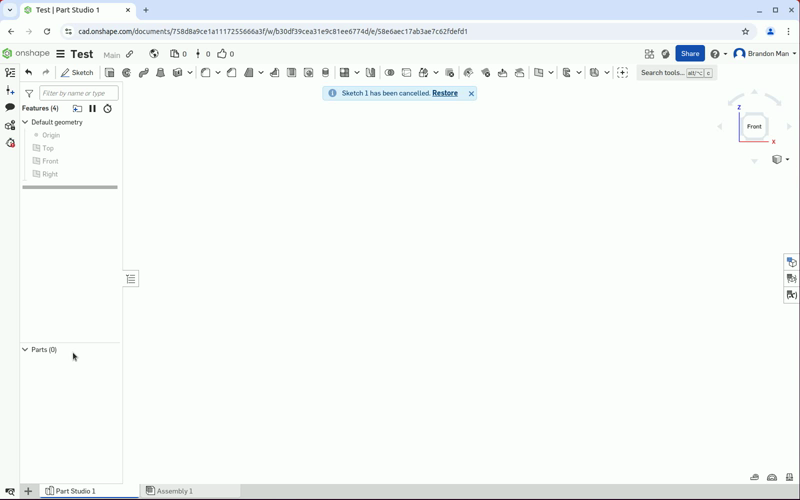
key(shift+y)
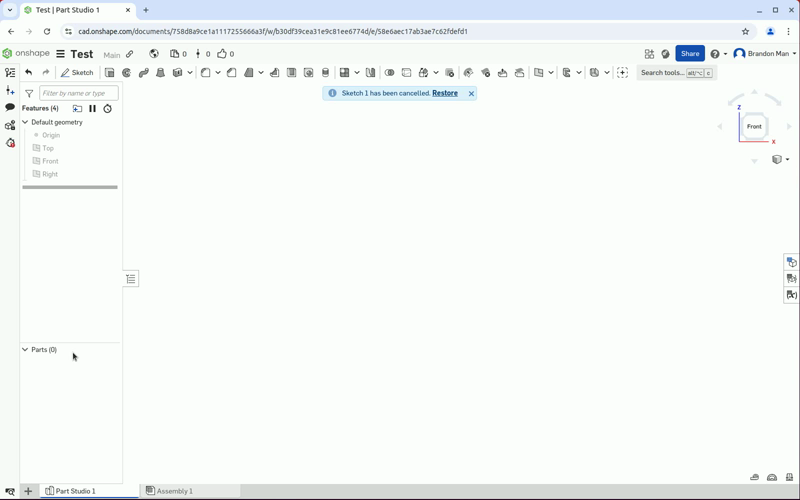
key(shift+s)
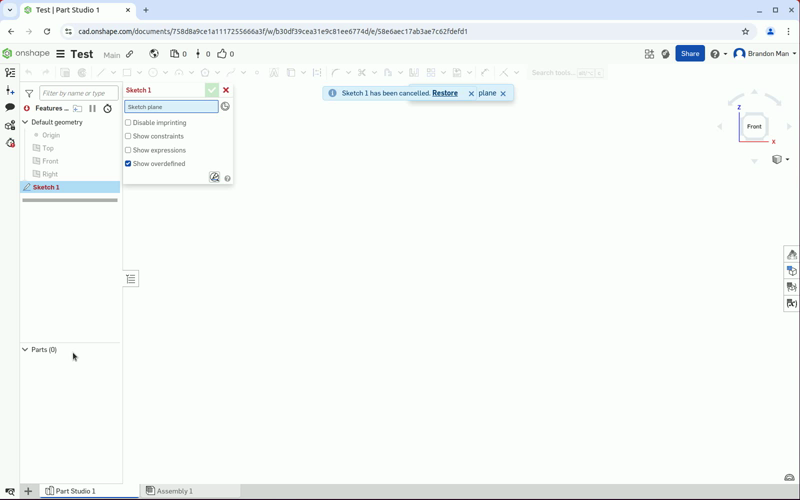
mouse_move(73, 163)
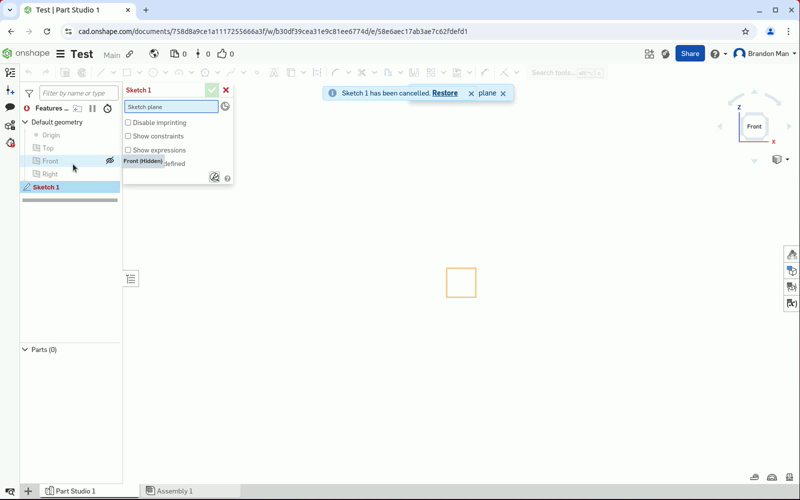
click(73, 163)
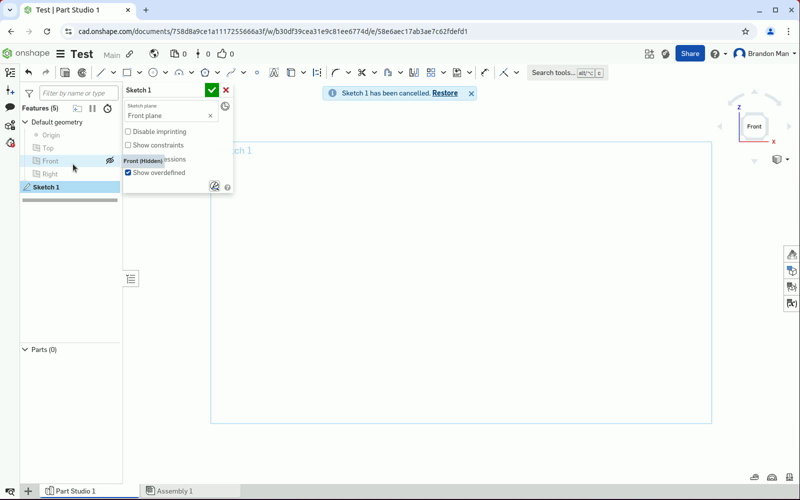
mouse_move(73, 352)
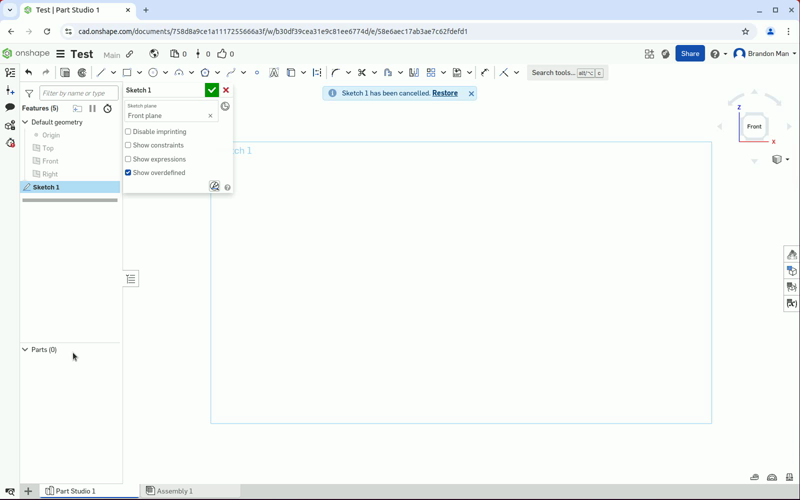
key(y)
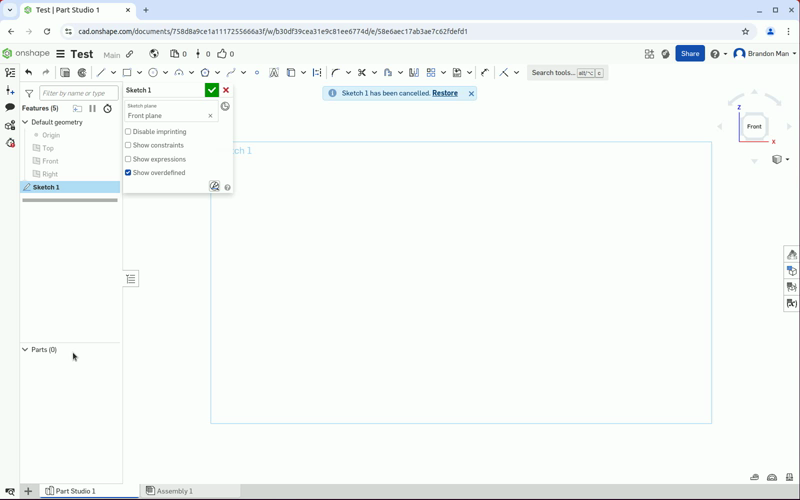
key(a)
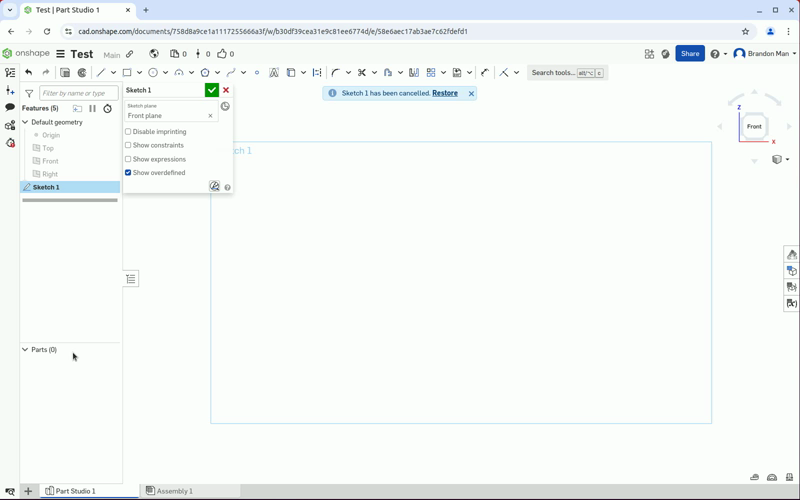
key_down(shift)
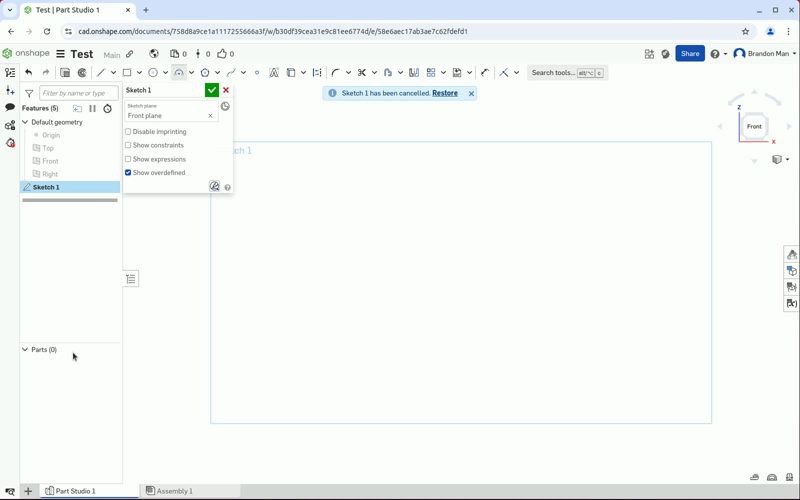
mouse_move(450, 308)
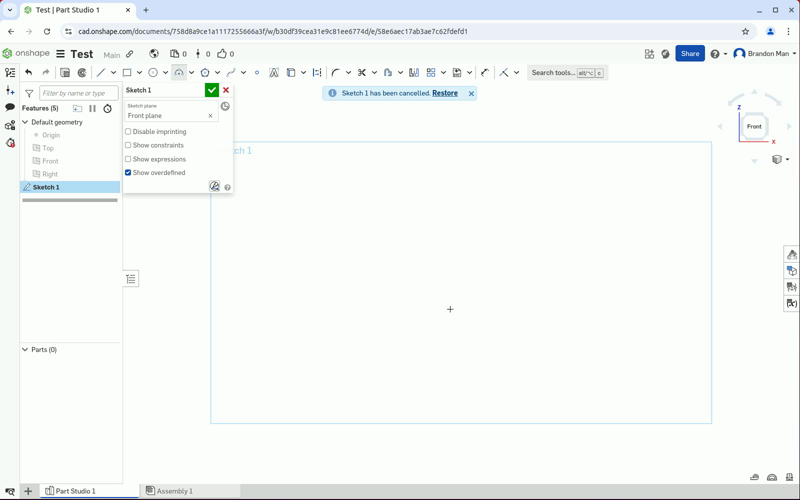
click(450, 308)
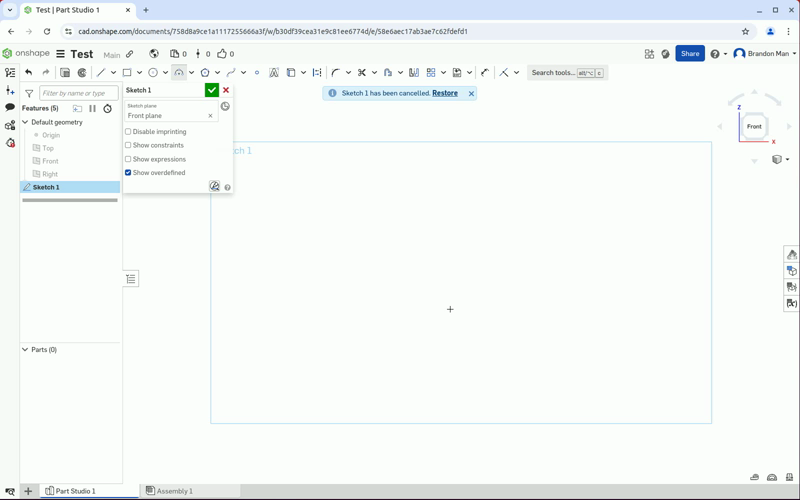
key_up(shift)
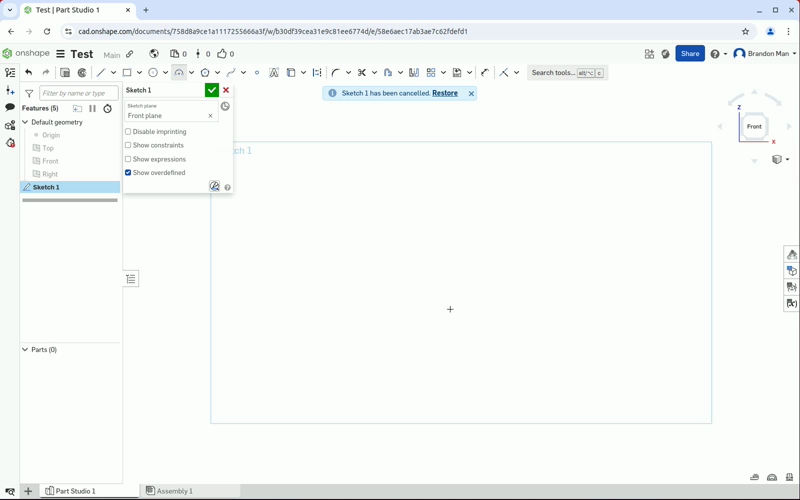
key_down(shift)
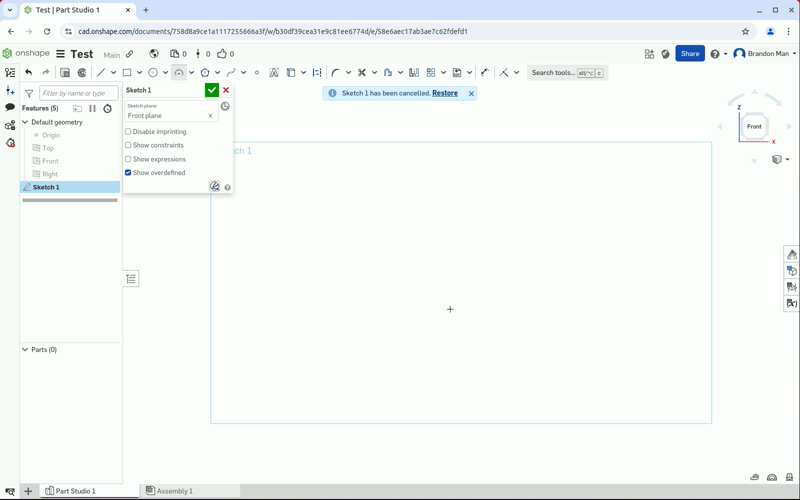
mouse_move(470, 309)
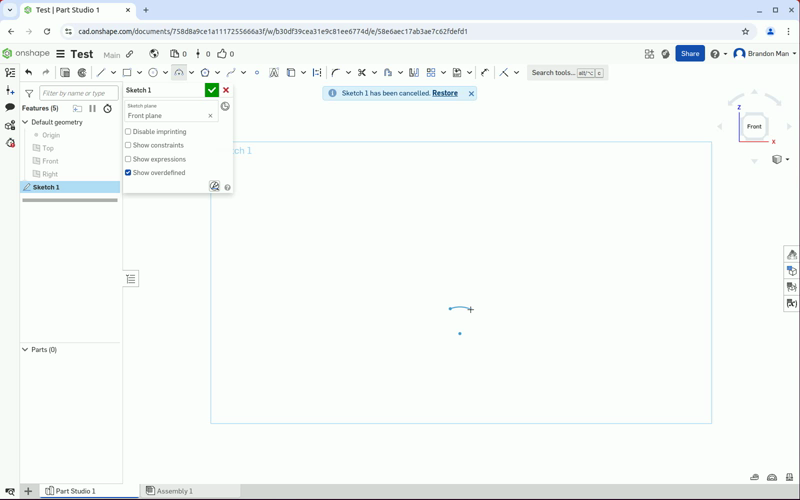
click(470, 309)
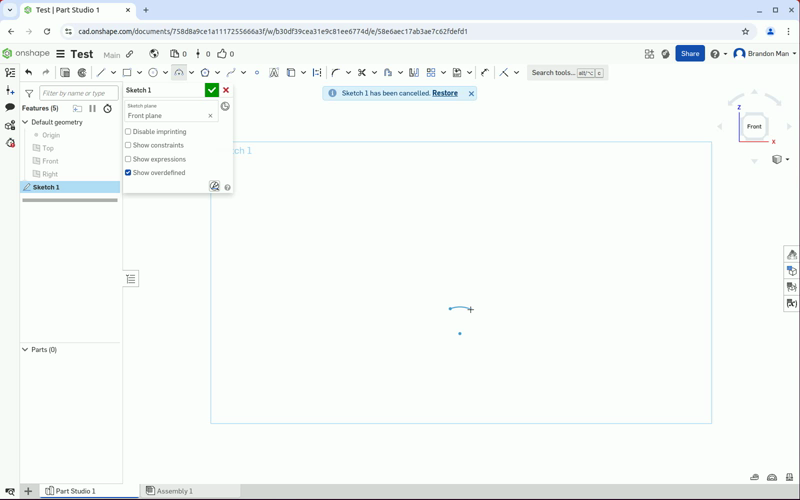
mouse_move(460, 306)
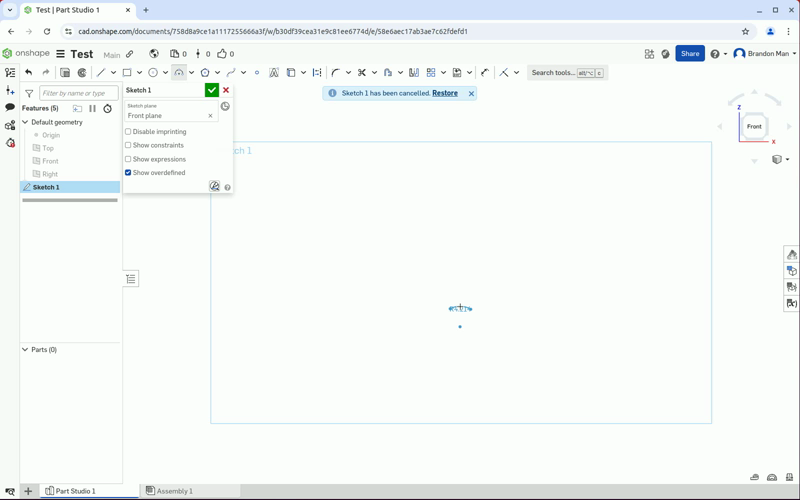
click(460, 306)
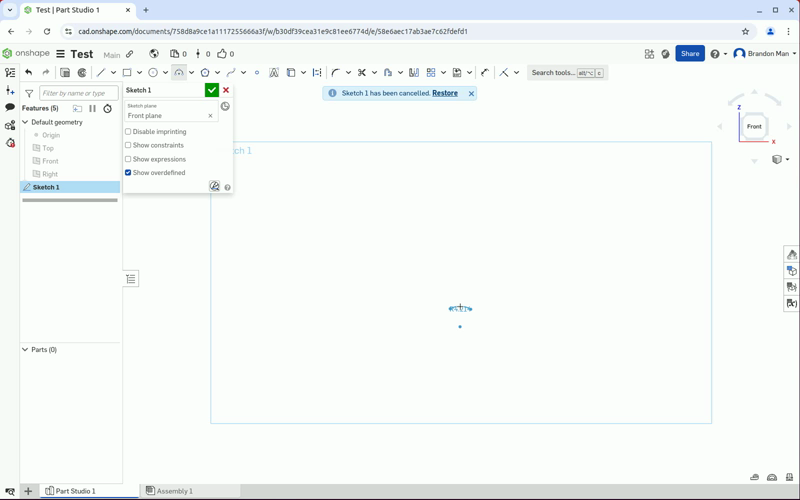
key_up(shift)
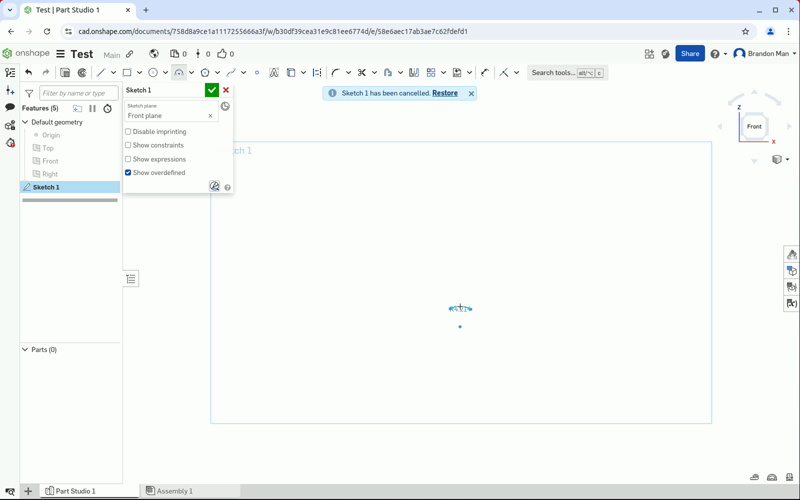
mouse_move(470, 309)
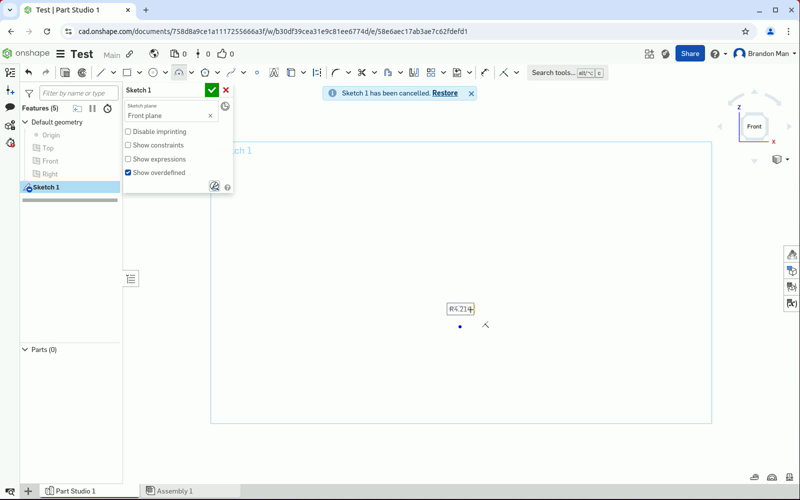
click(470, 309)
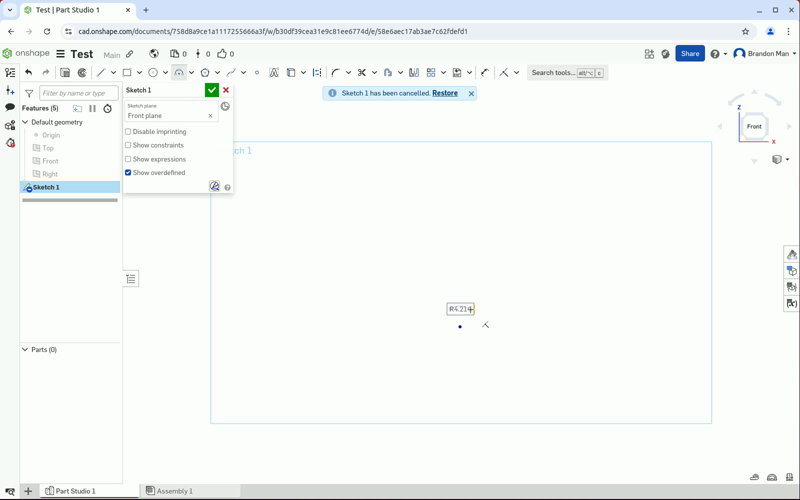
mouse_move(450, 308)
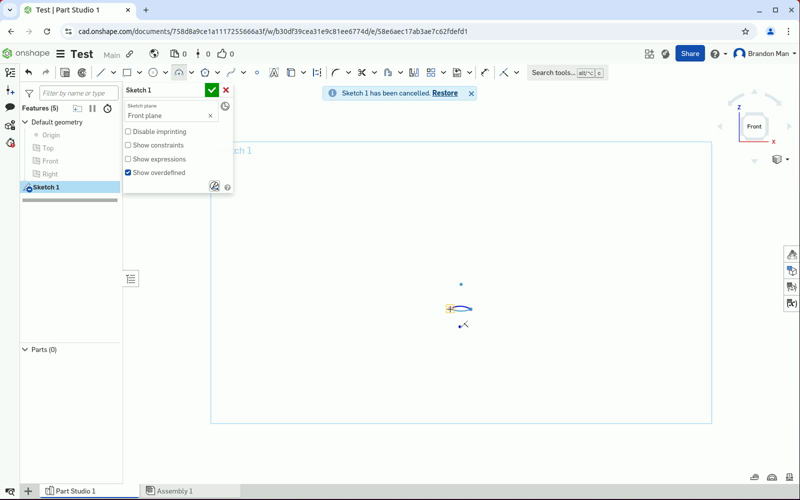
click(450, 308)
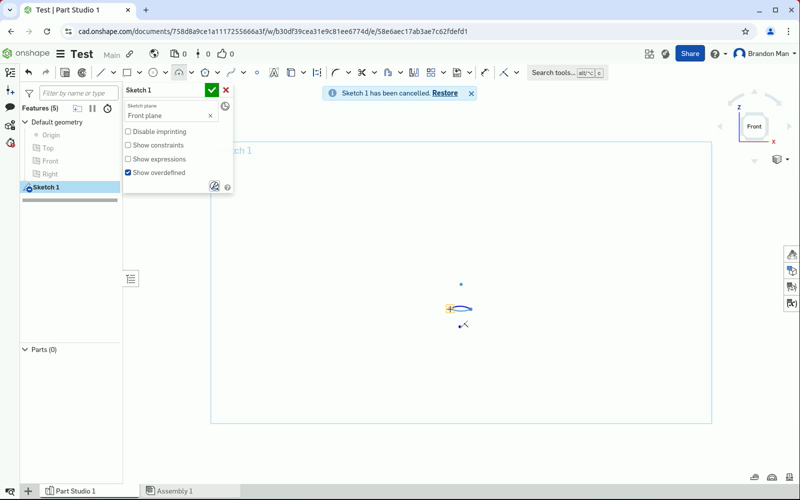
key_down(shift)
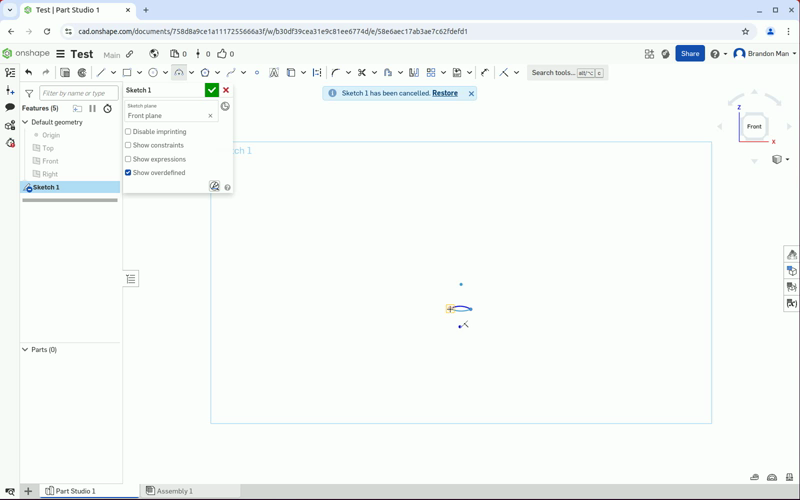
mouse_move(461, 280)
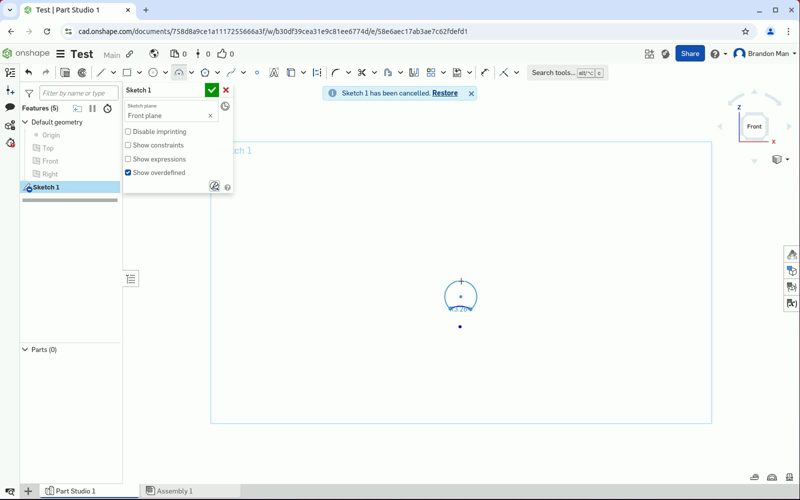
click(461, 280)
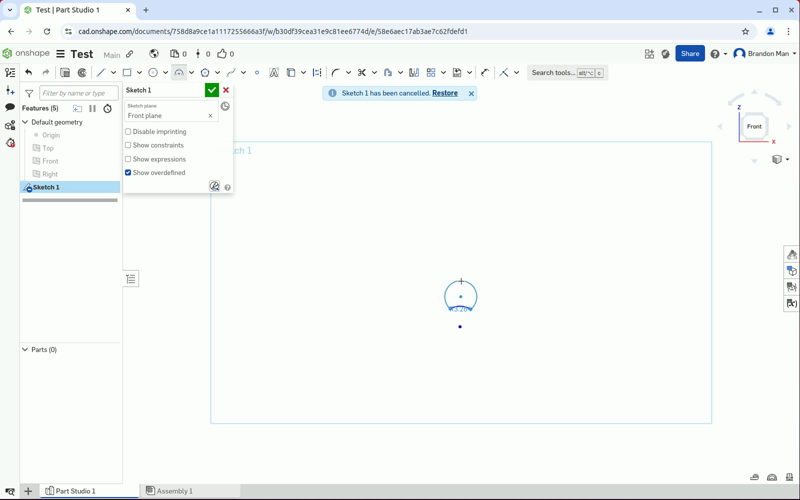
key_up(shift)
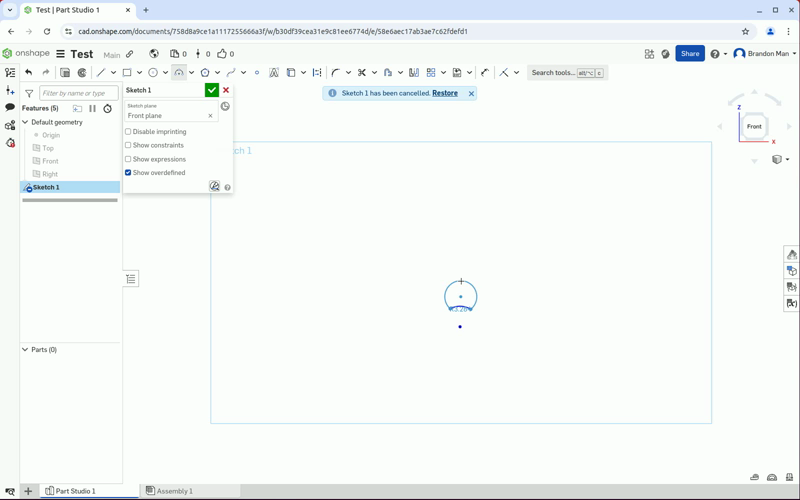
key(esc)
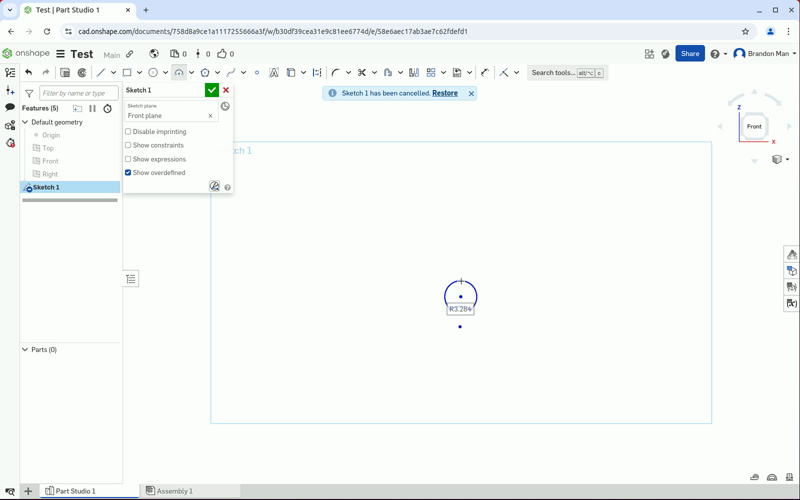
mouse_move(459, 296)
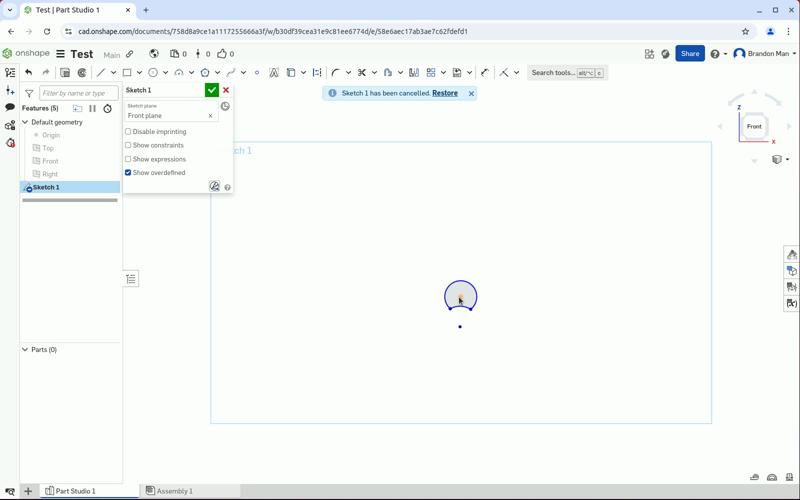
scroll(6)
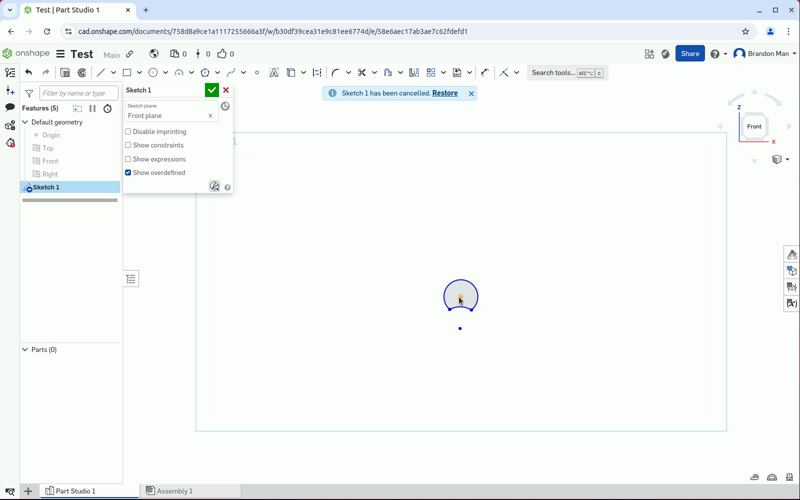
scroll(6)
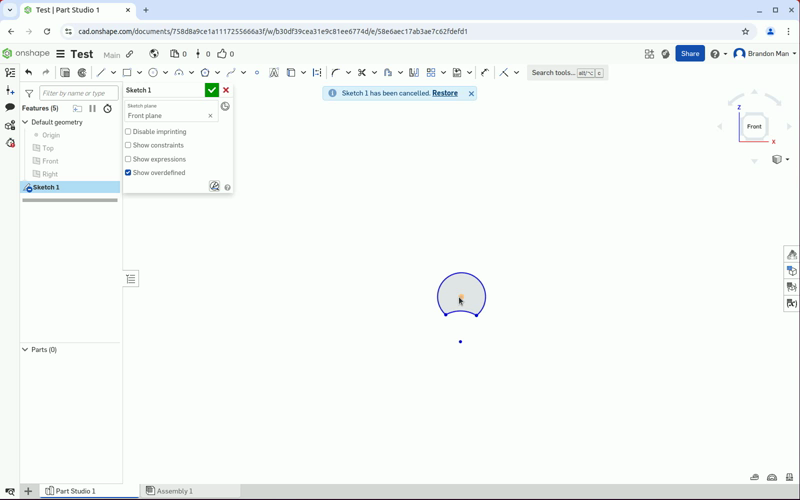
scroll(6)
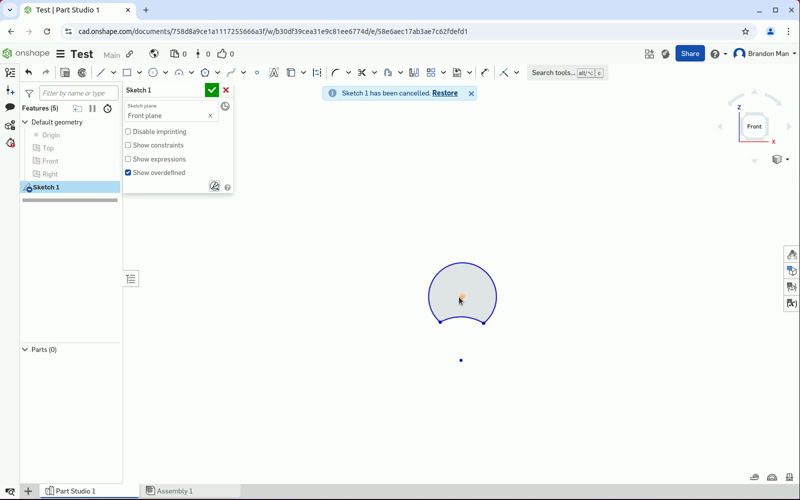
scroll(6)
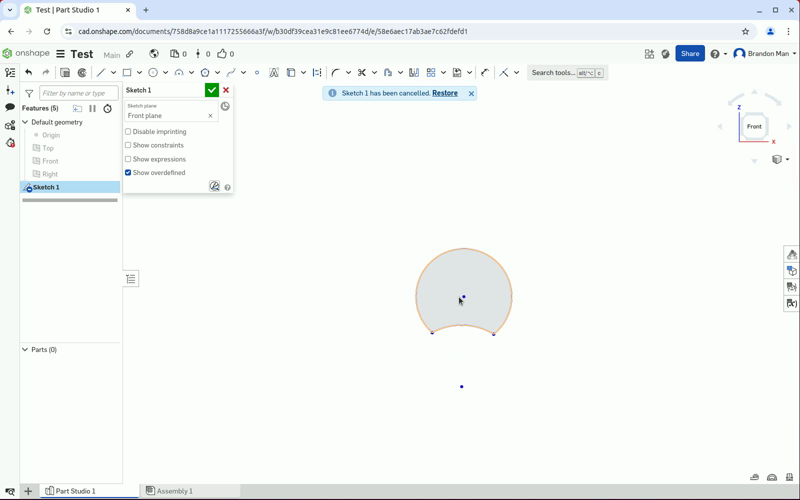
scroll(6)
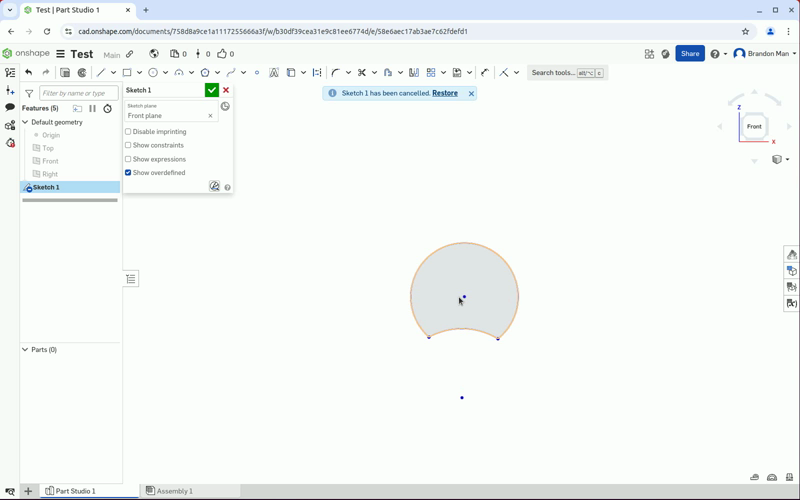
scroll(6)
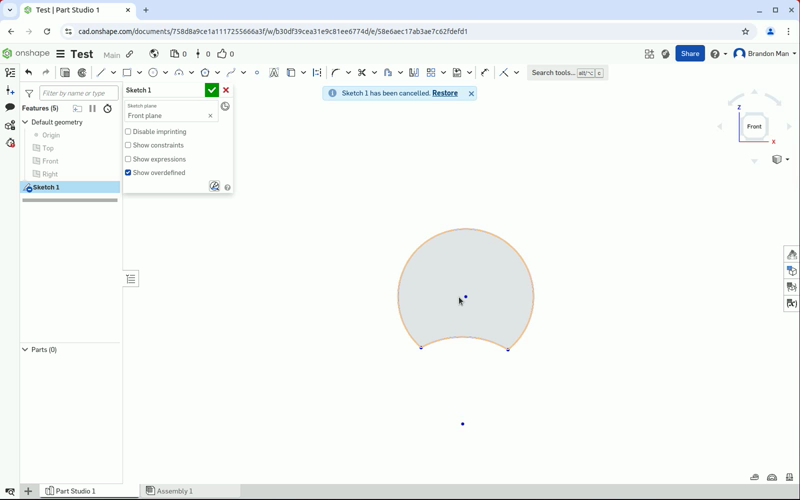
scroll(6)
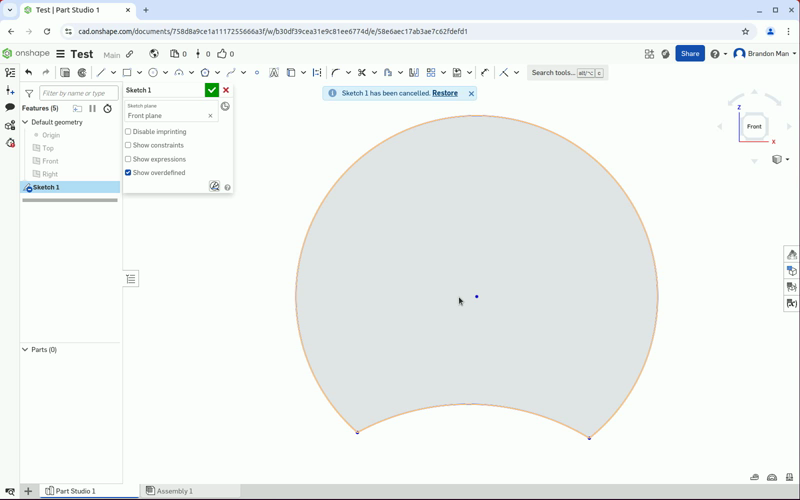
click(459, 296)
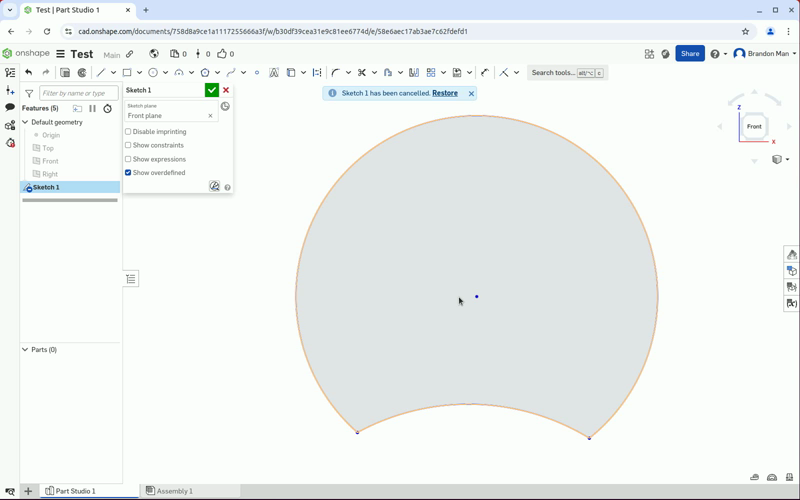
scroll(-6)
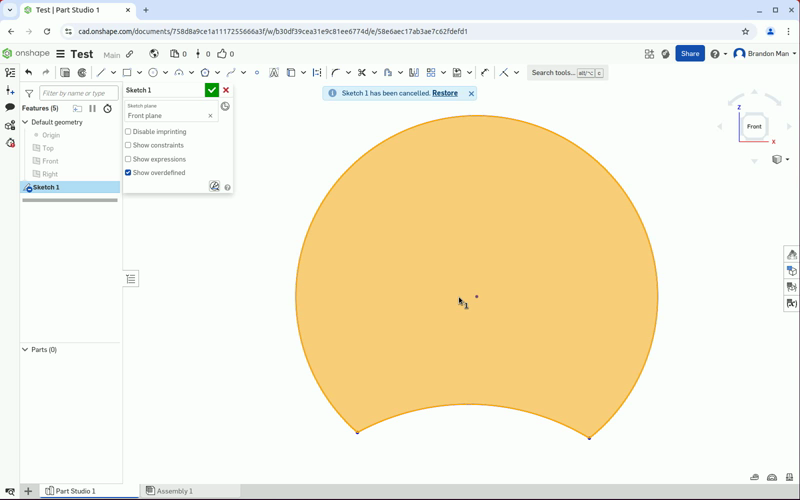
scroll(-6)
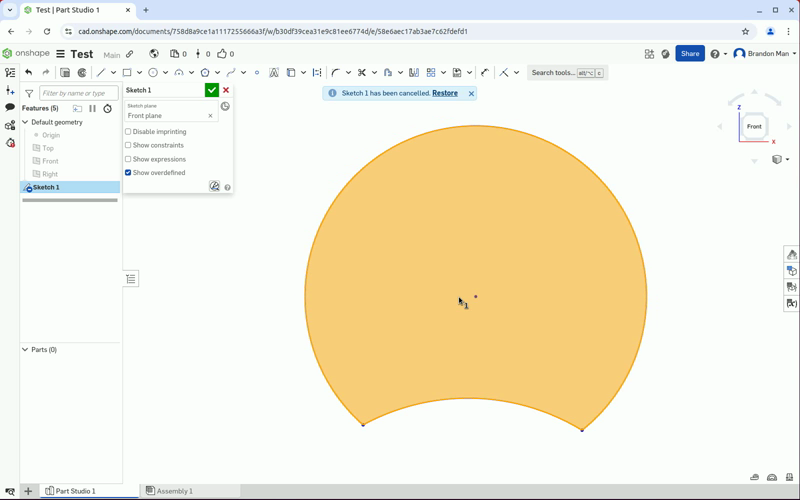
scroll(-6)
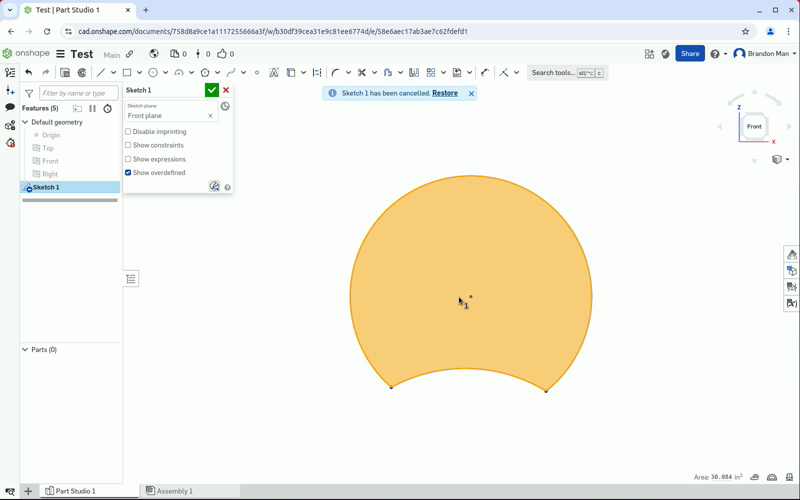
scroll(-6)
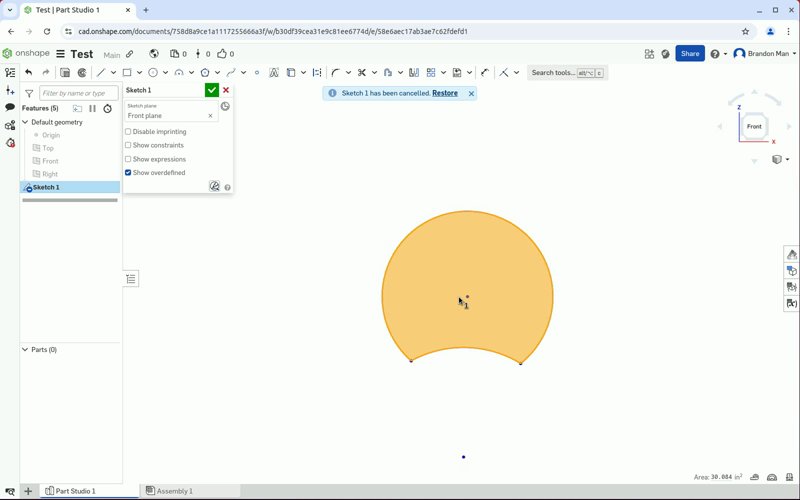
scroll(-6)
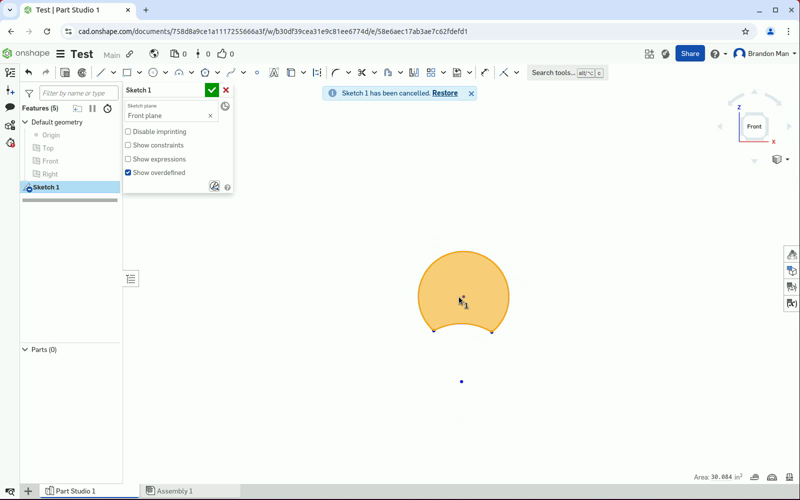
scroll(-6)
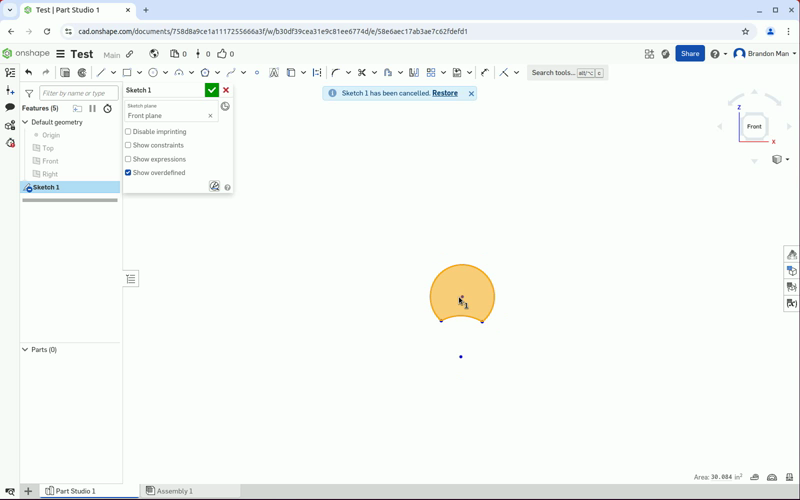
scroll(-6)
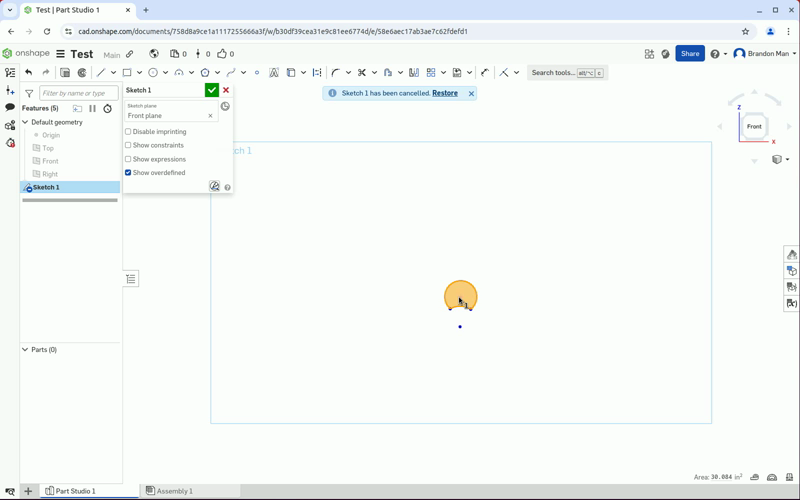
mouse_move(73, 352)
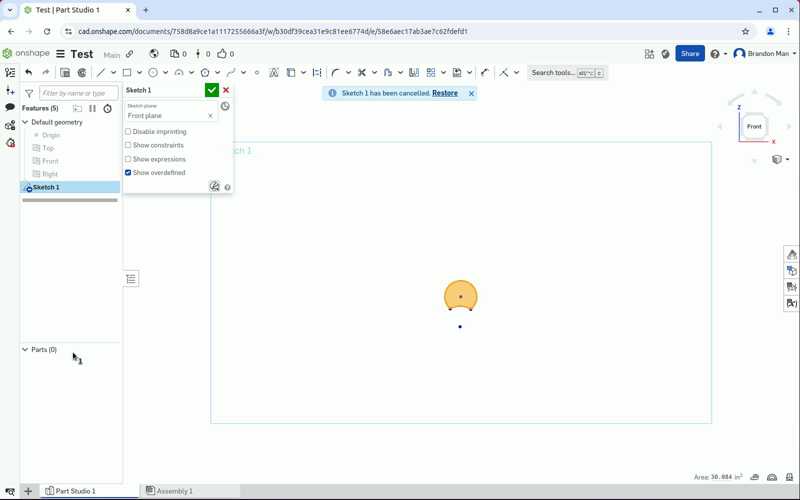
key(shift+y)
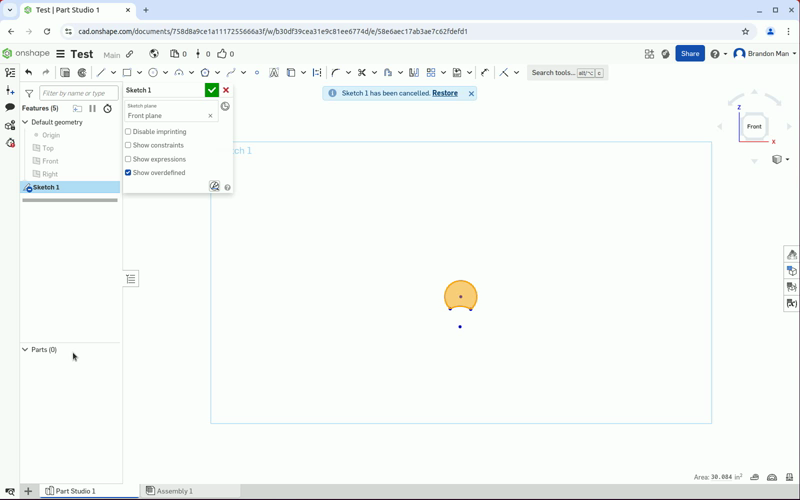
key(shift+e)
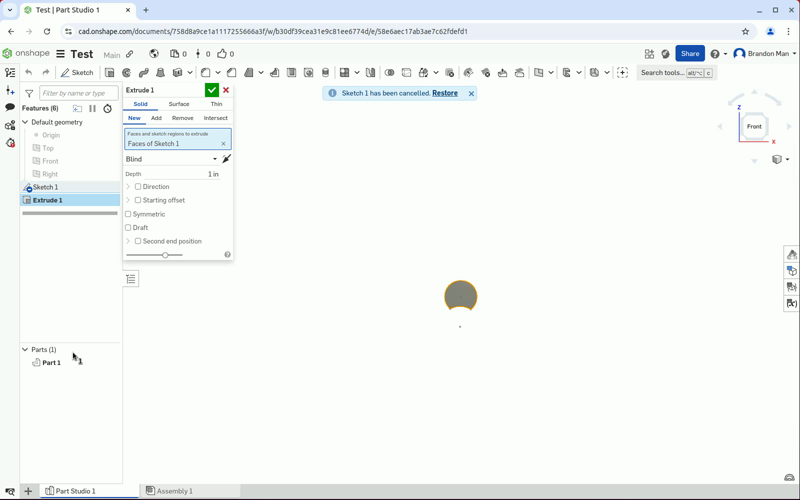
mouse_move(143, 106)
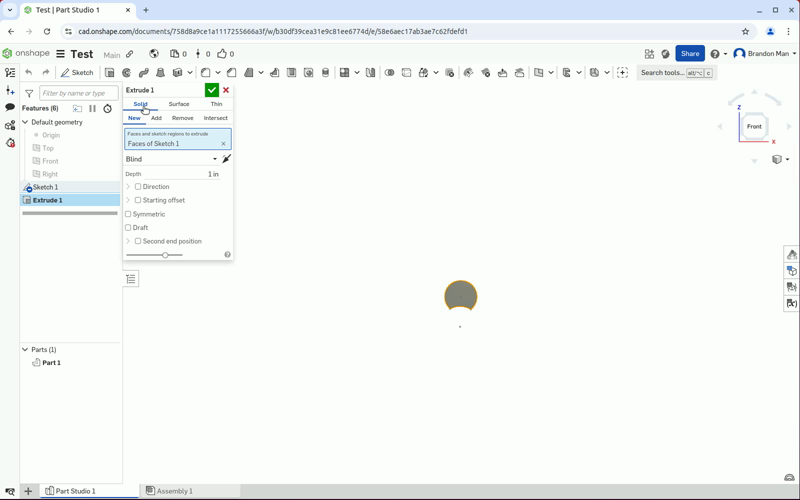
click(143, 106)
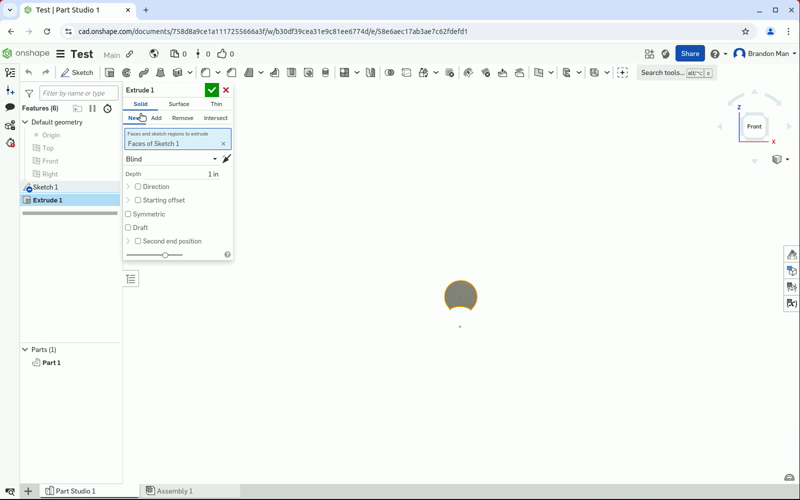
mouse_move(137, 120)
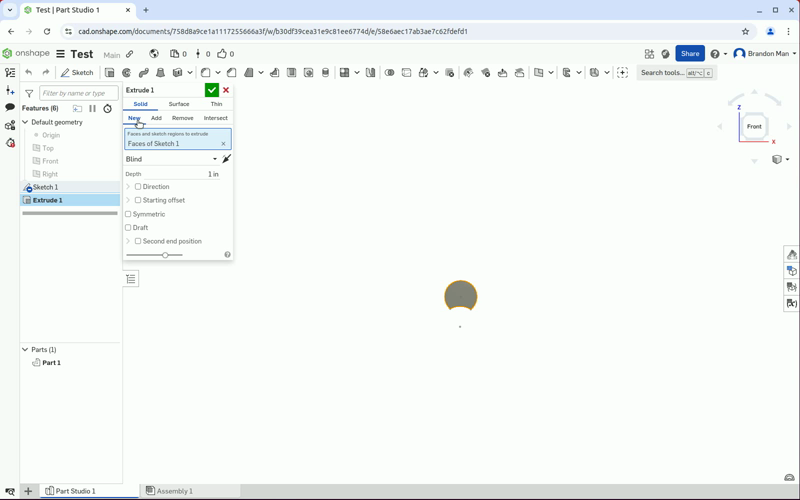
click(137, 120)
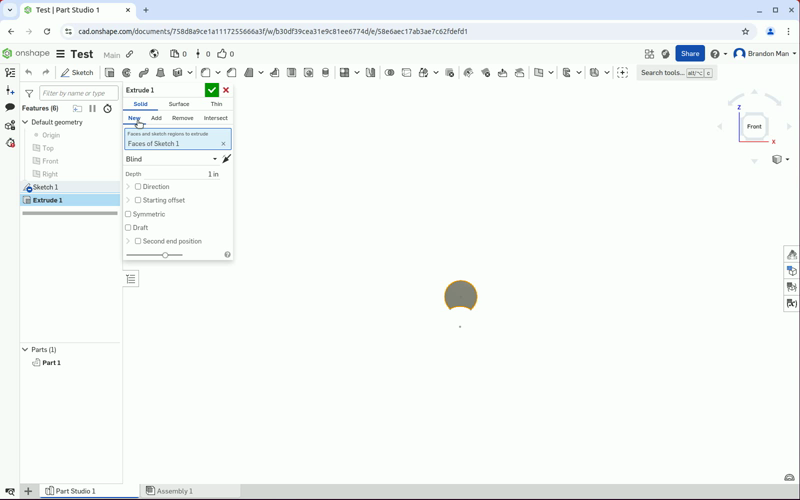
key(tab, 4)
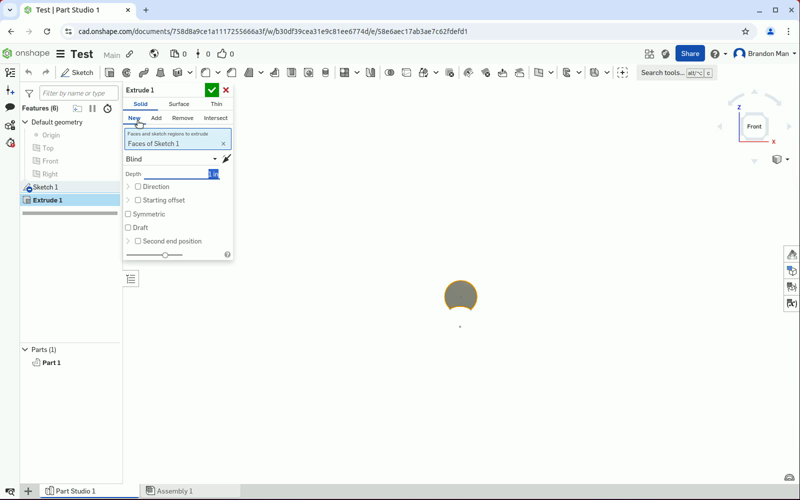
text(7.703)
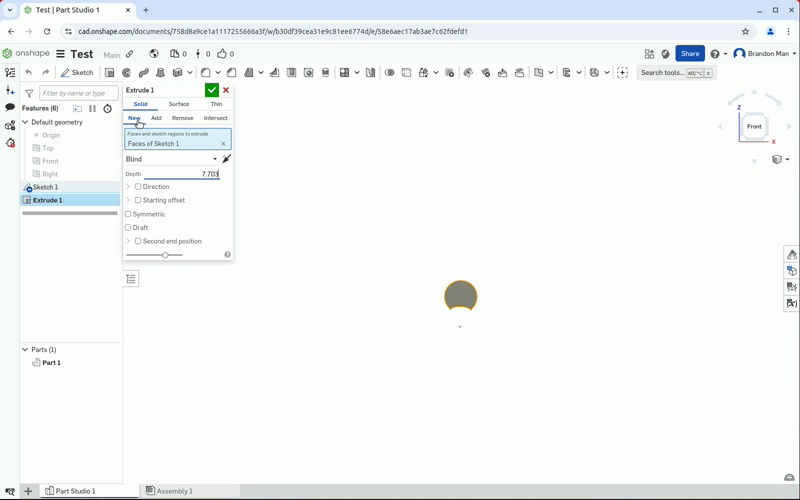
key(enter)
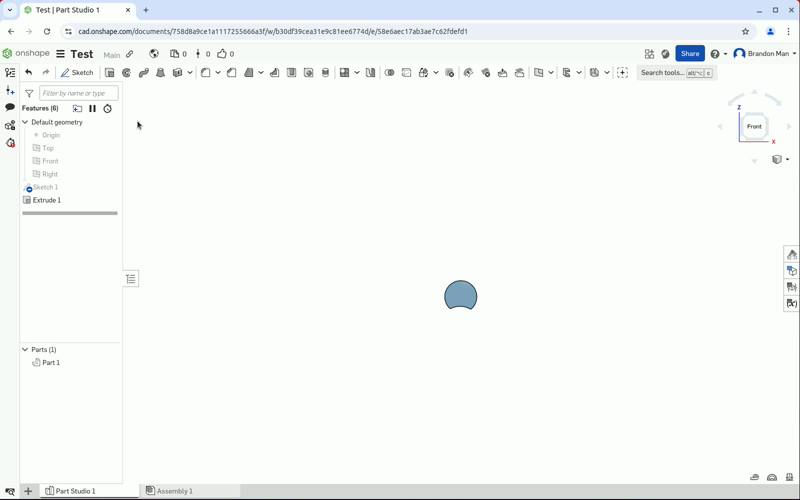
key(shift+h)
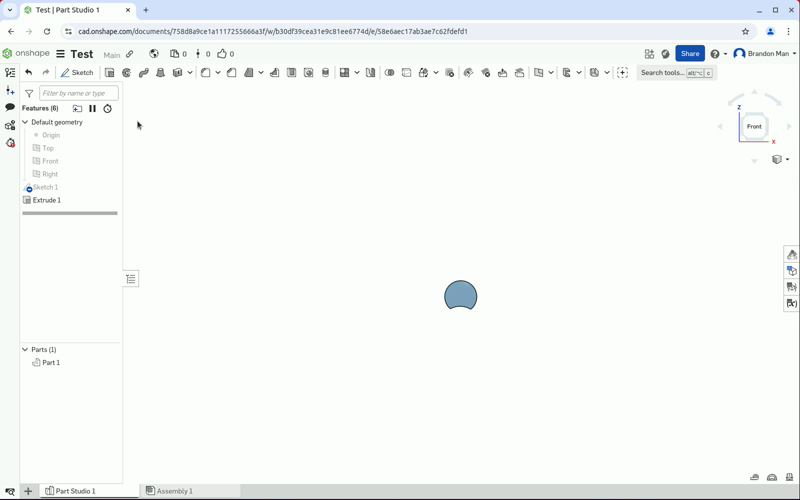
key(shift+h)
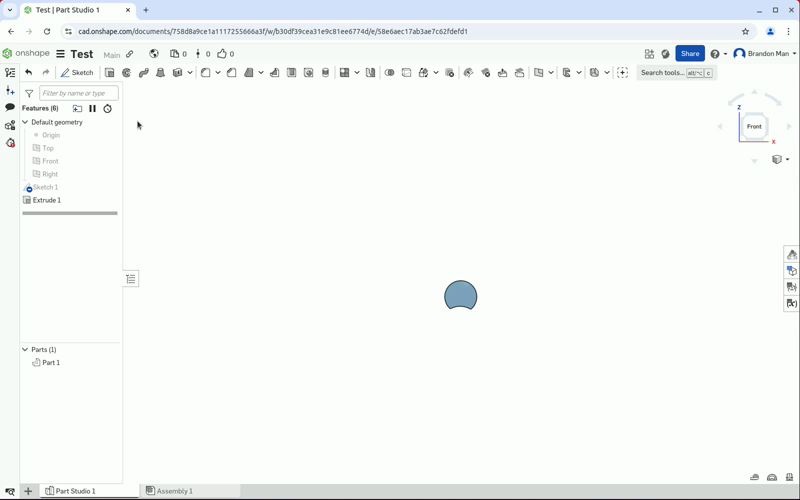
mouse_move(73, 189)
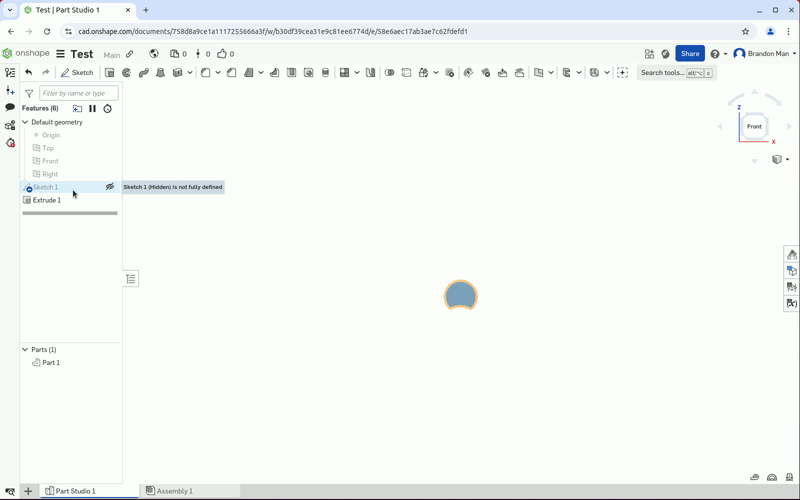
click(73, 189)
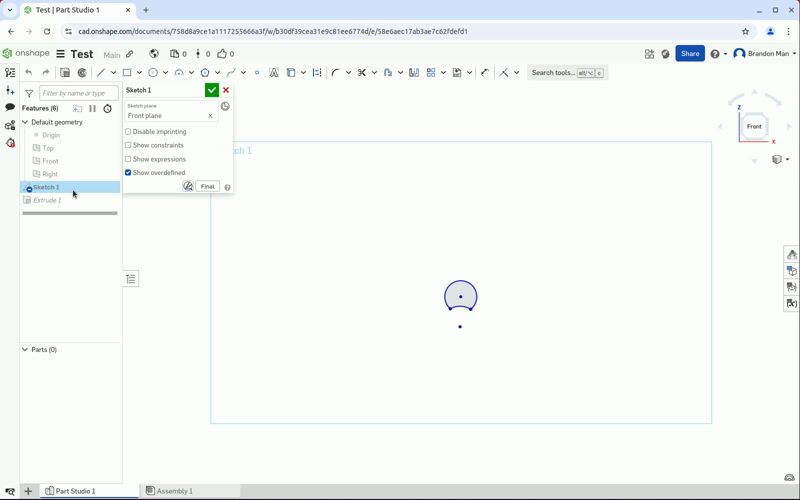
mouse_move(229, 92)
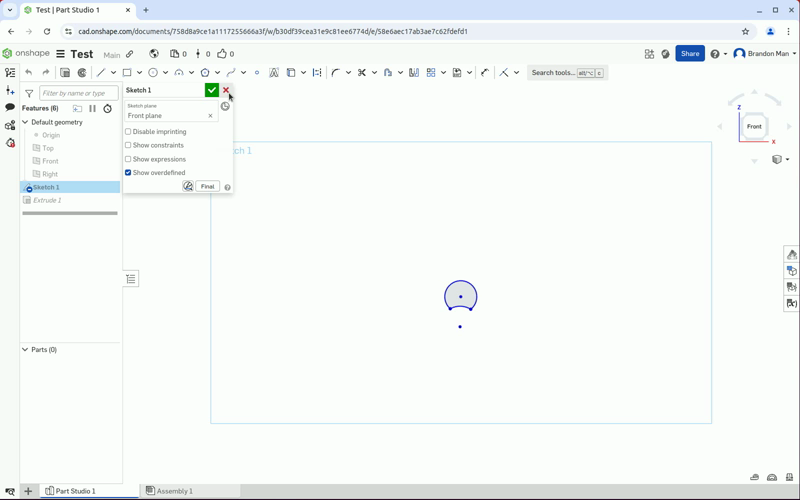
click(229, 92)
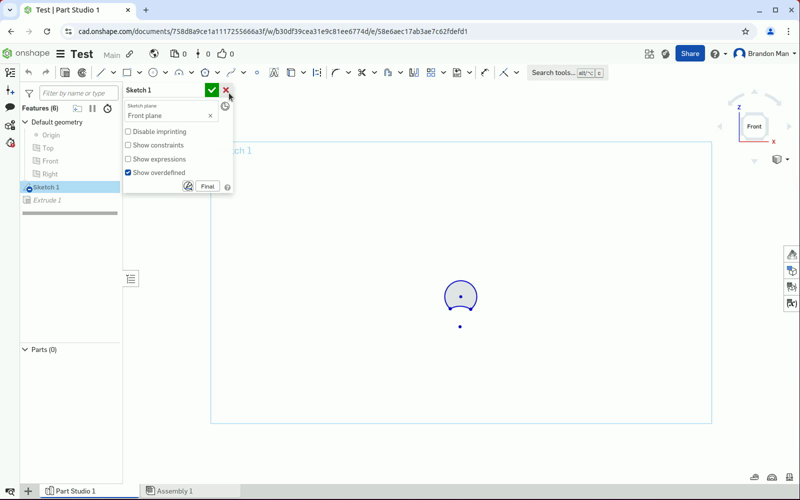
key(shift+s)
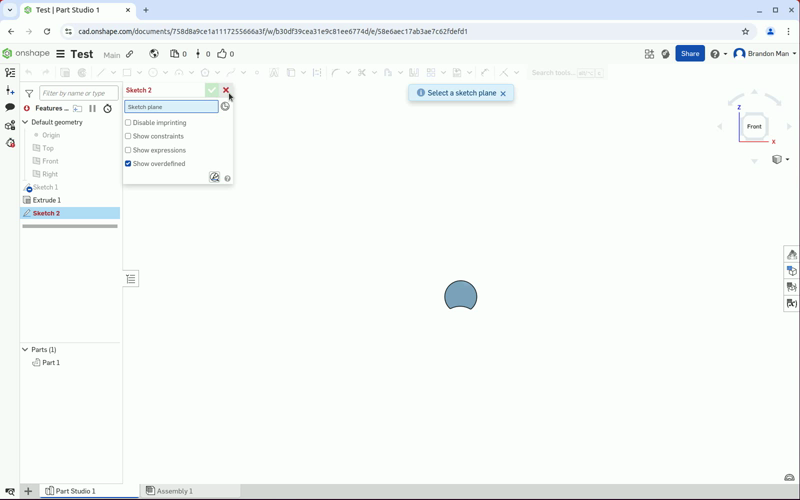
mouse_move(73, 163)
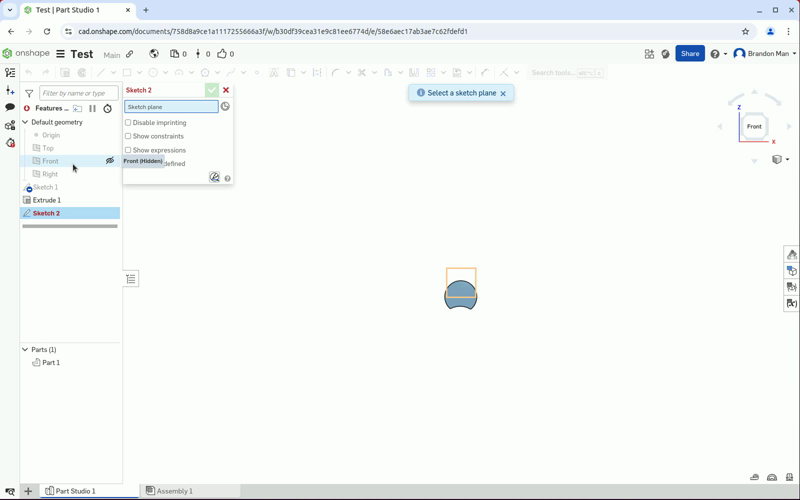
click(73, 163)
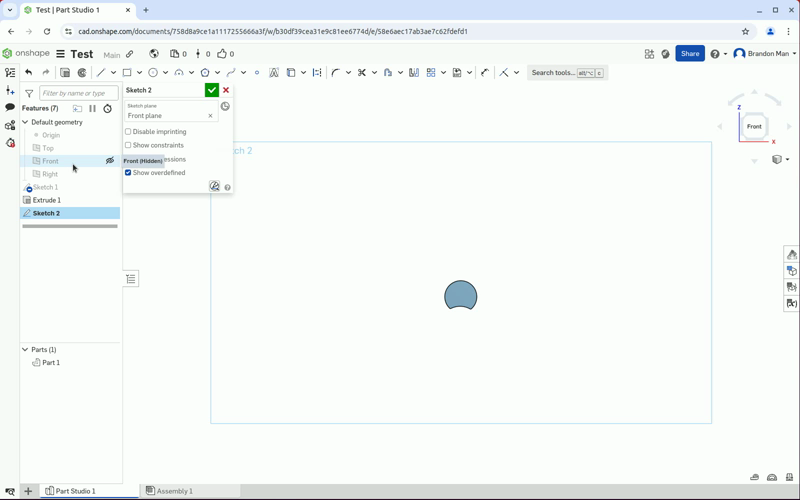
mouse_move(73, 352)
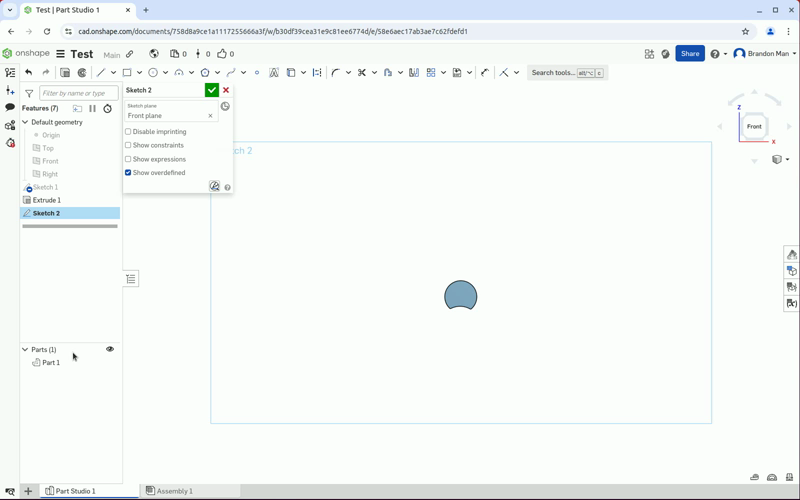
key(y)
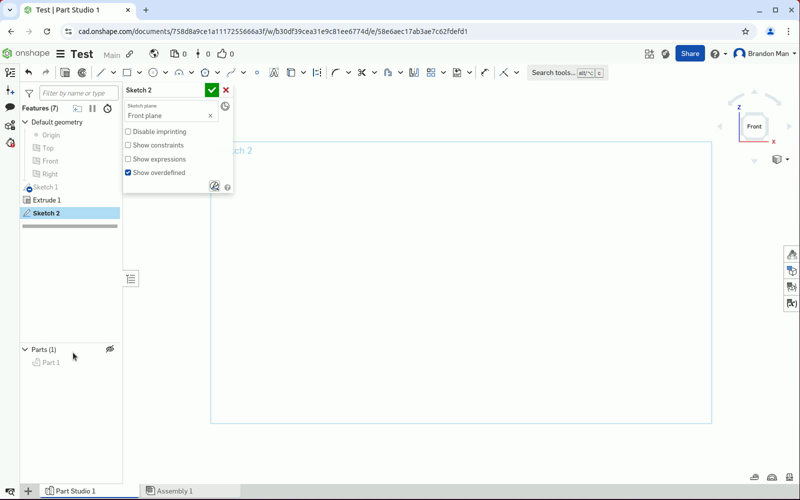
key(a)
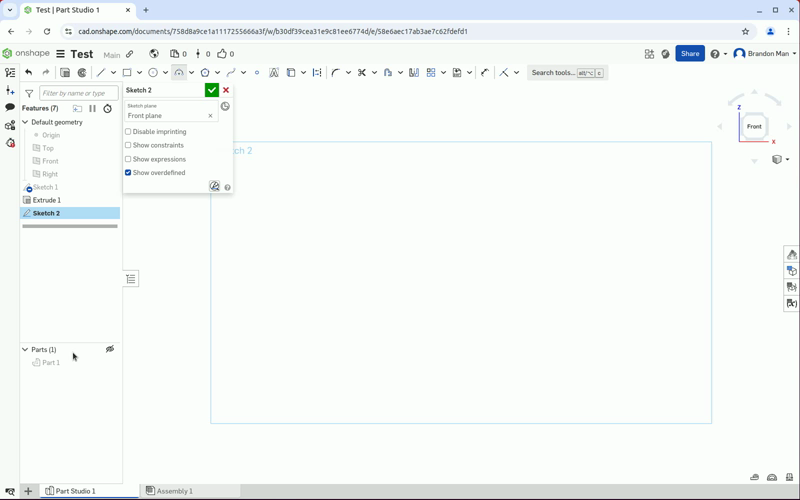
key_down(shift)
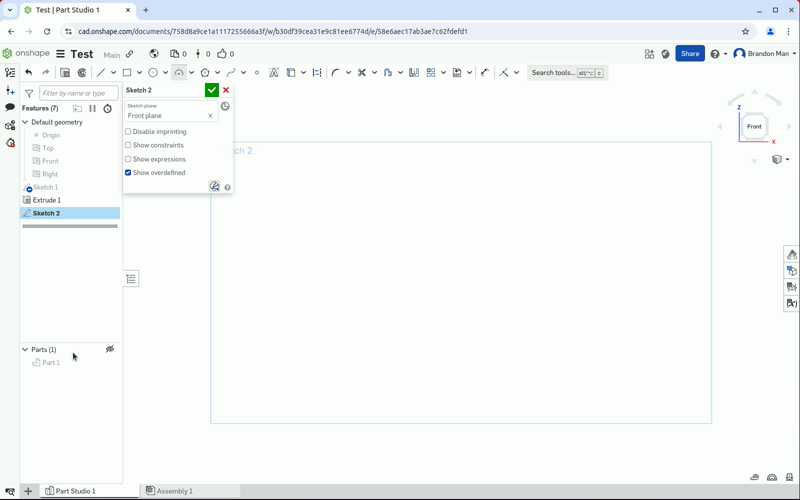
mouse_move(439, 336)
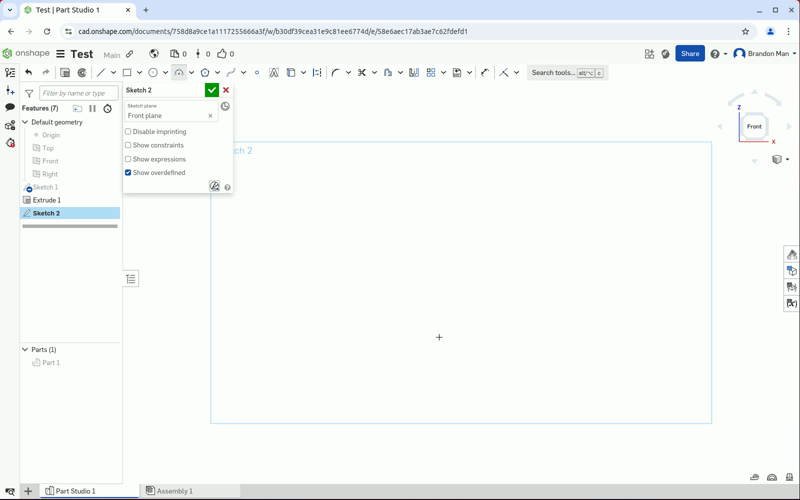
click(439, 336)
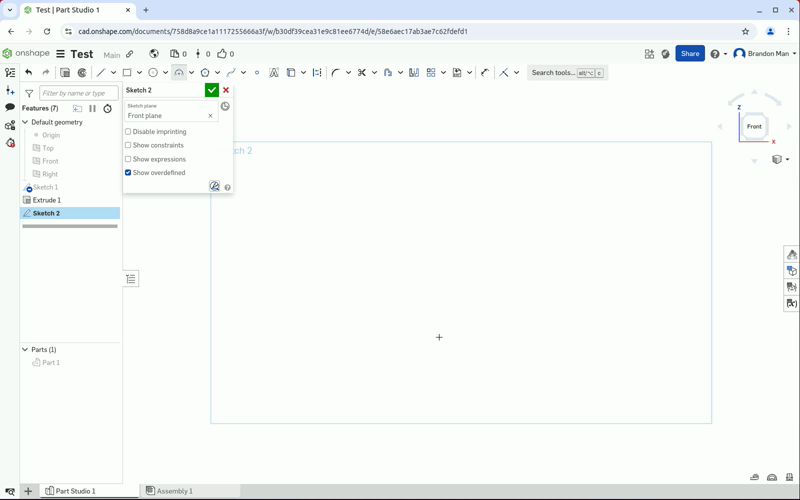
key_up(shift)
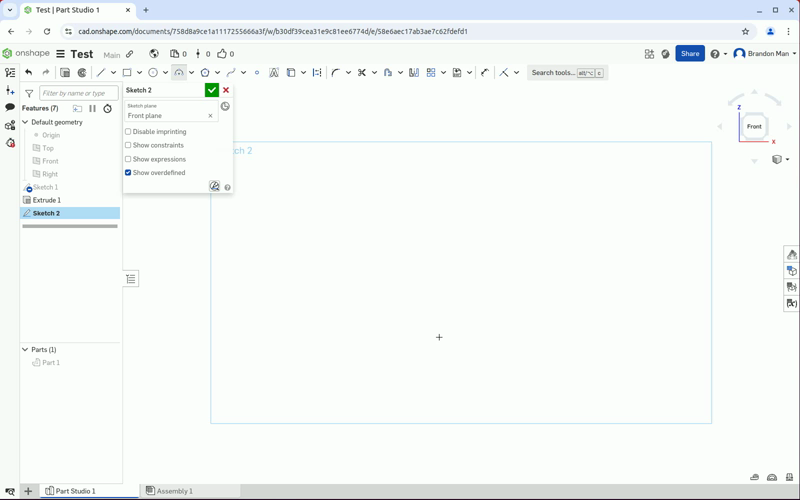
key_down(shift)
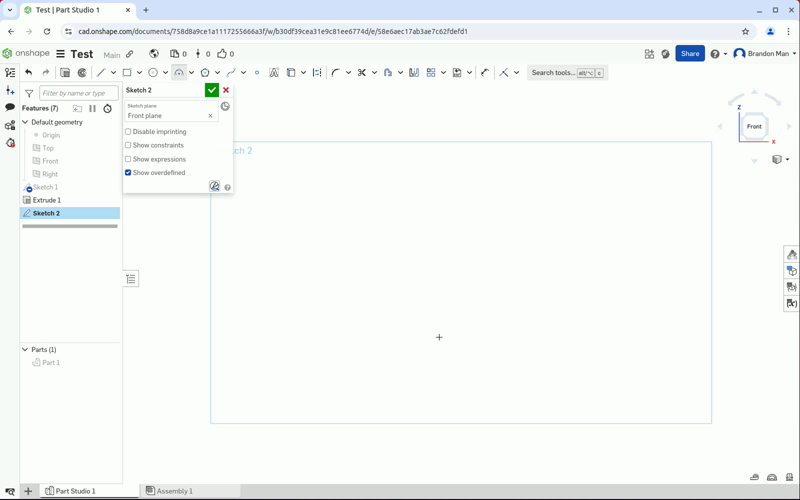
mouse_move(482, 336)
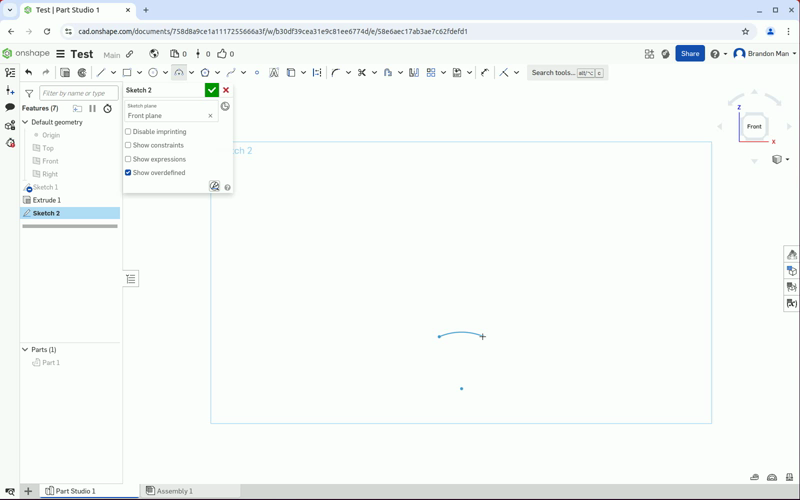
click(482, 336)
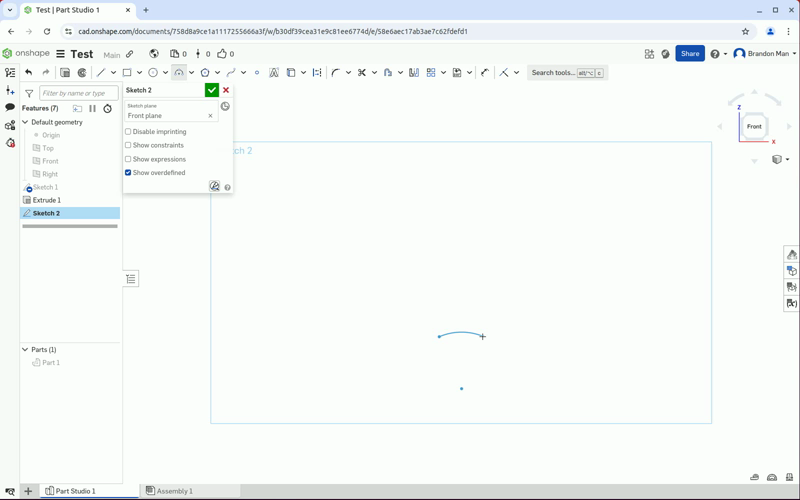
mouse_move(461, 328)
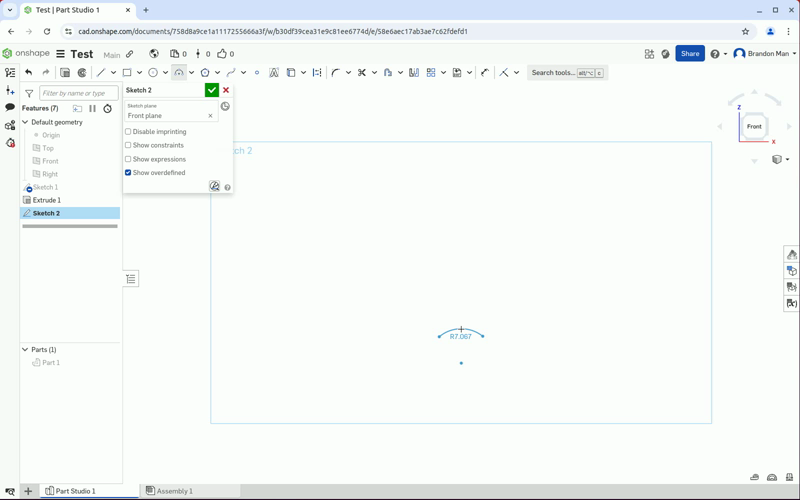
click(461, 328)
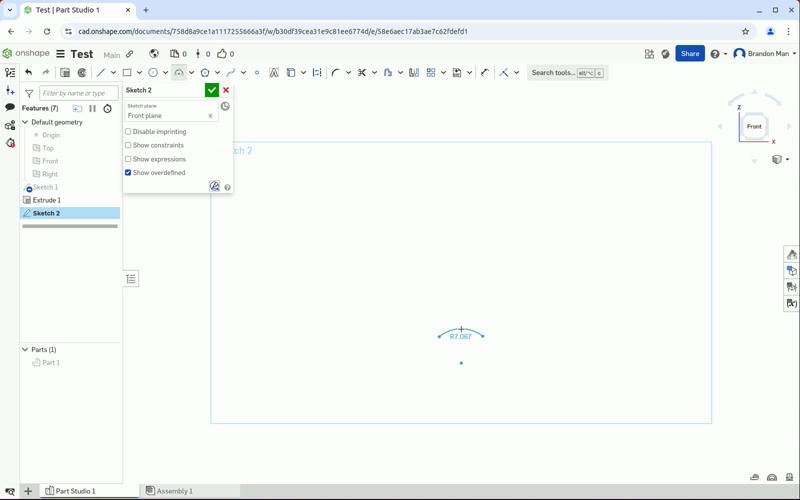
key_up(shift)
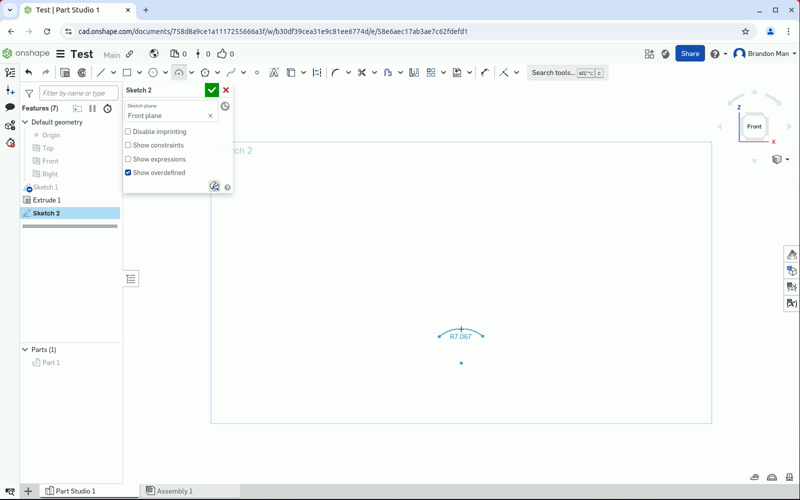
mouse_move(482, 336)
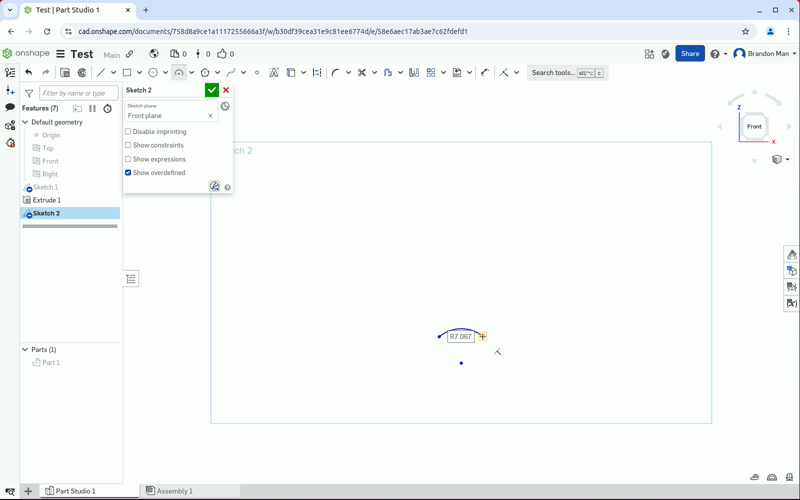
click(482, 336)
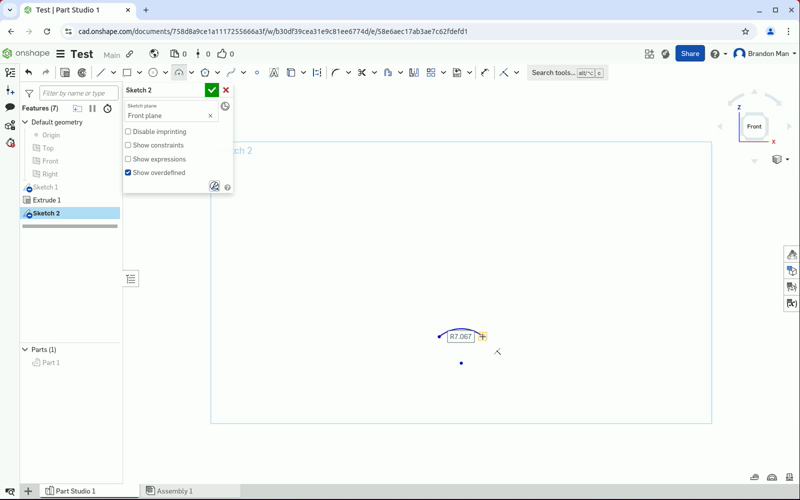
mouse_move(439, 336)
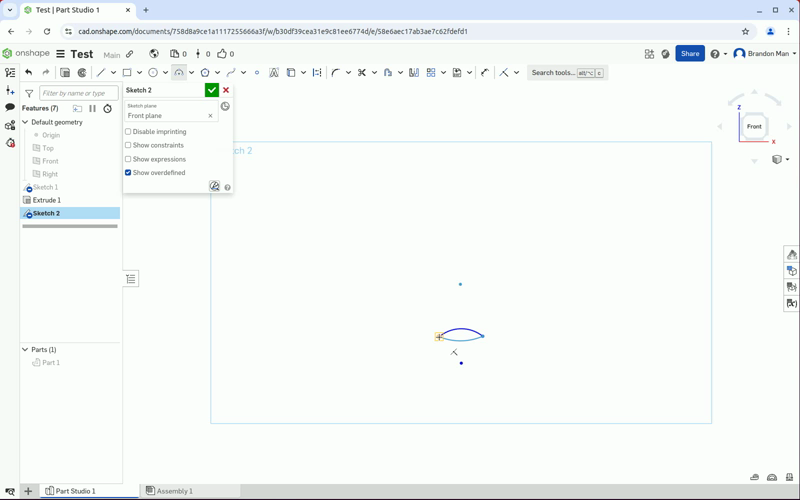
click(439, 336)
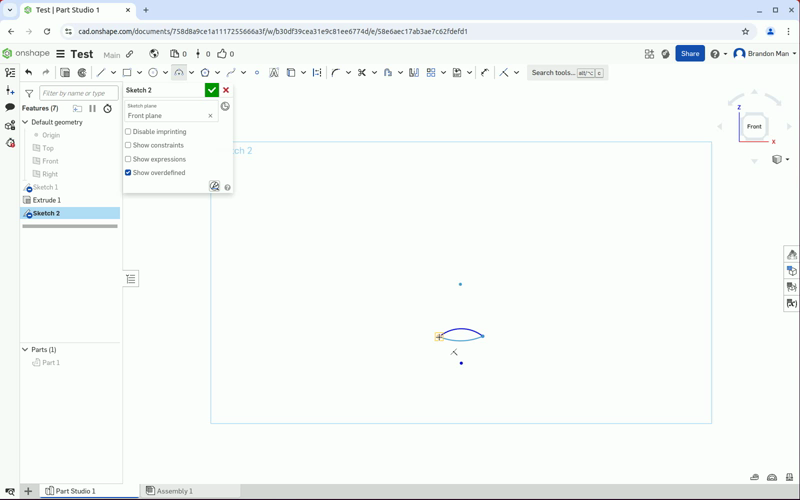
key_down(shift)
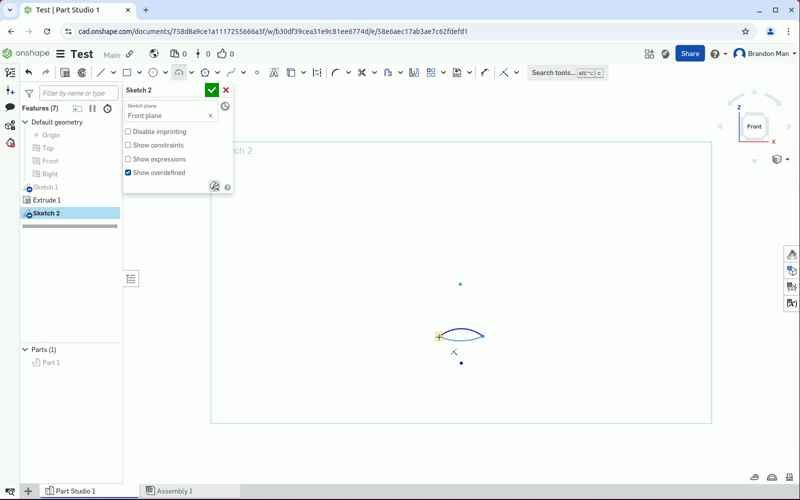
mouse_move(460, 306)
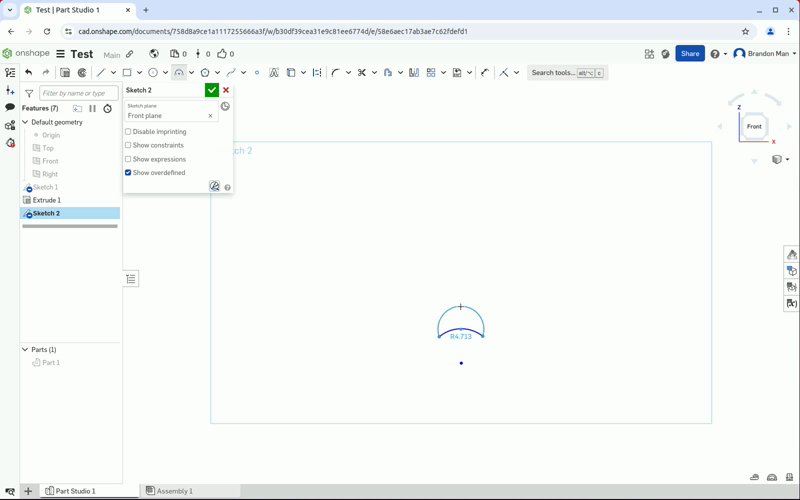
click(460, 306)
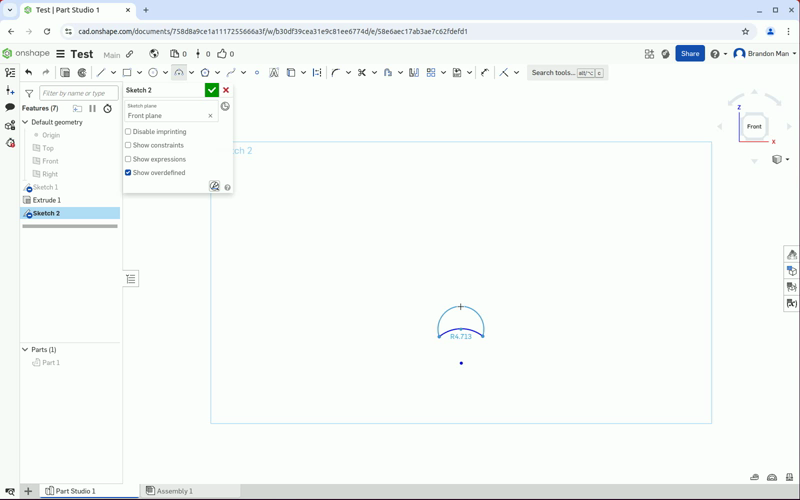
key_up(shift)
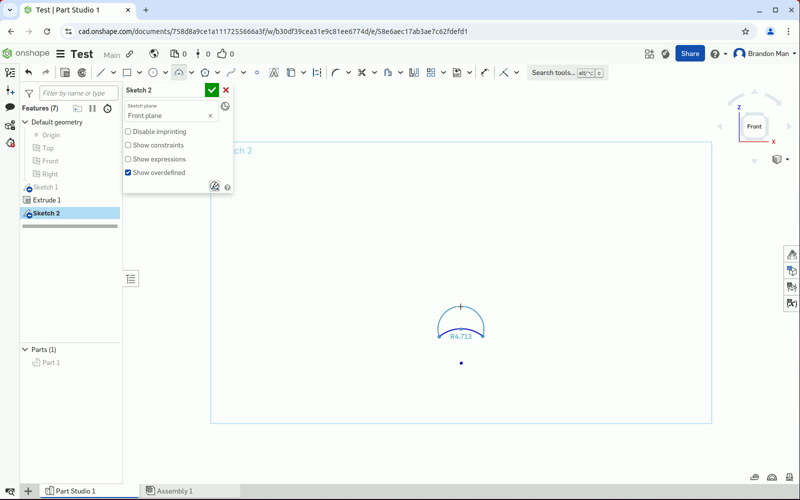
key(esc)
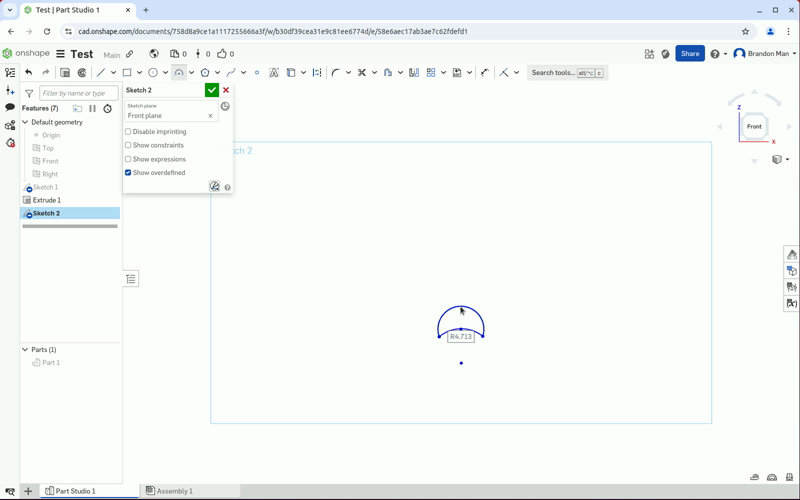
mouse_move(454, 309)
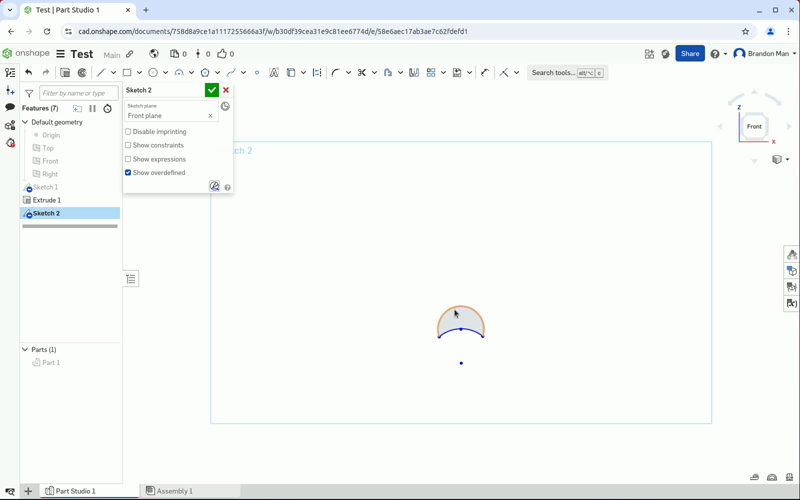
scroll(6)
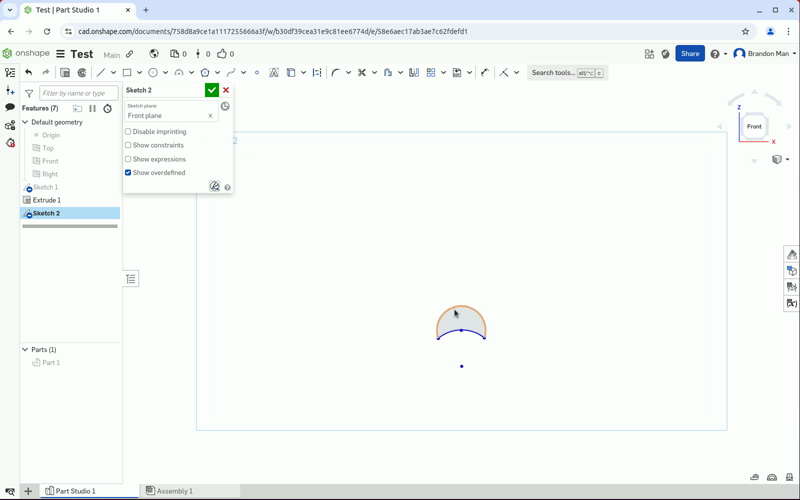
scroll(6)
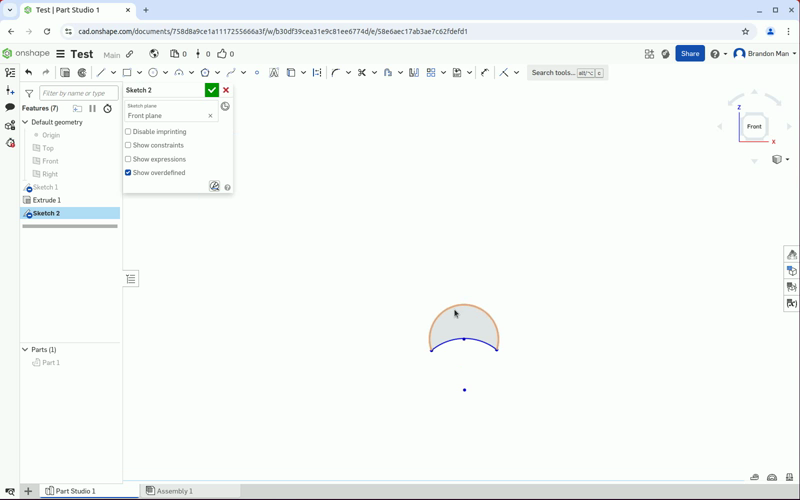
scroll(6)
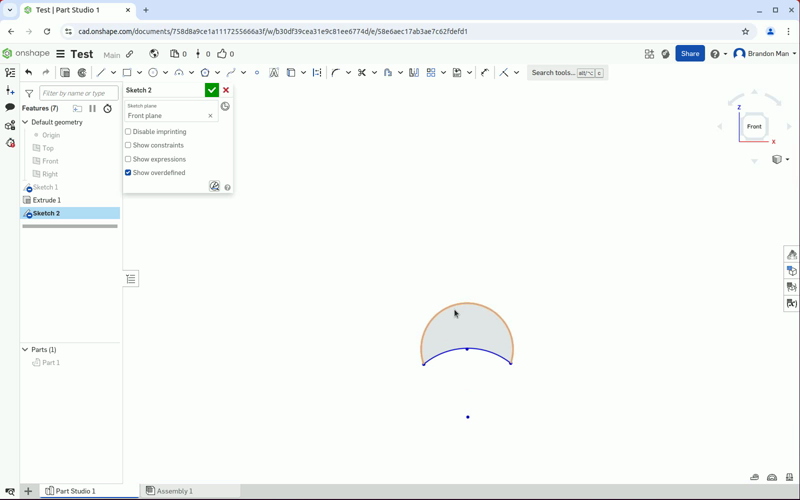
scroll(6)
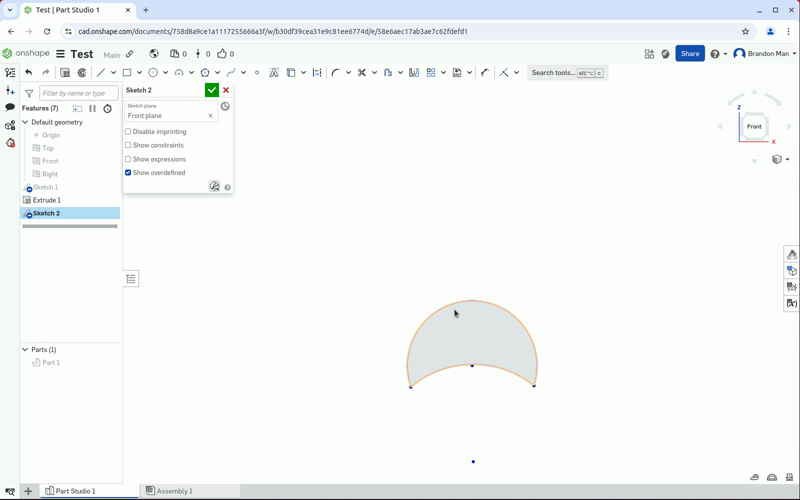
scroll(6)
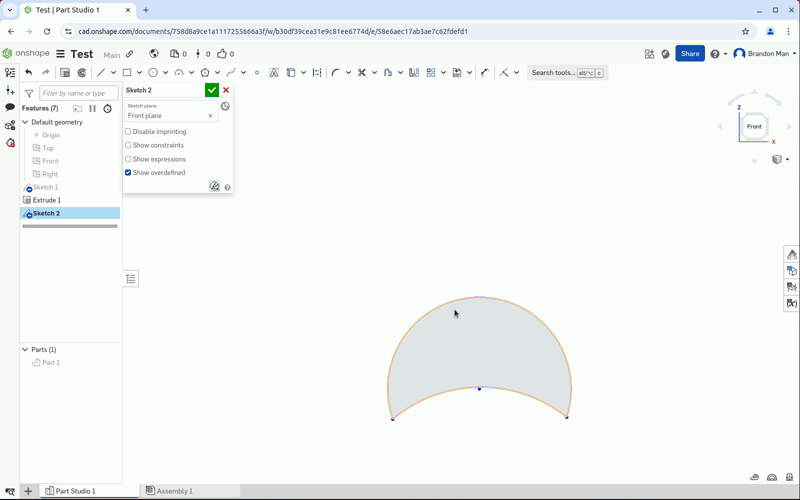
scroll(6)
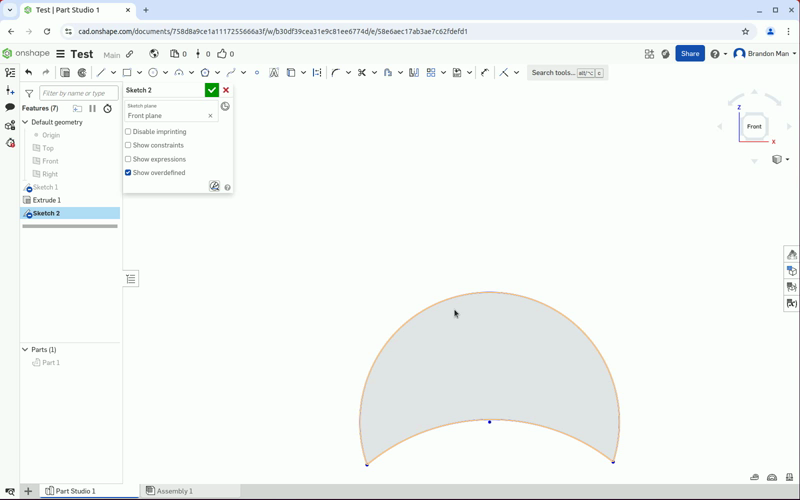
scroll(6)
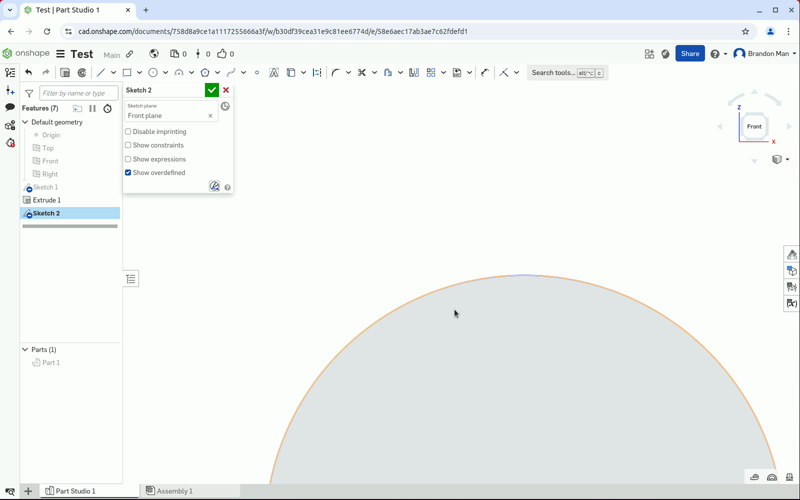
click(454, 309)
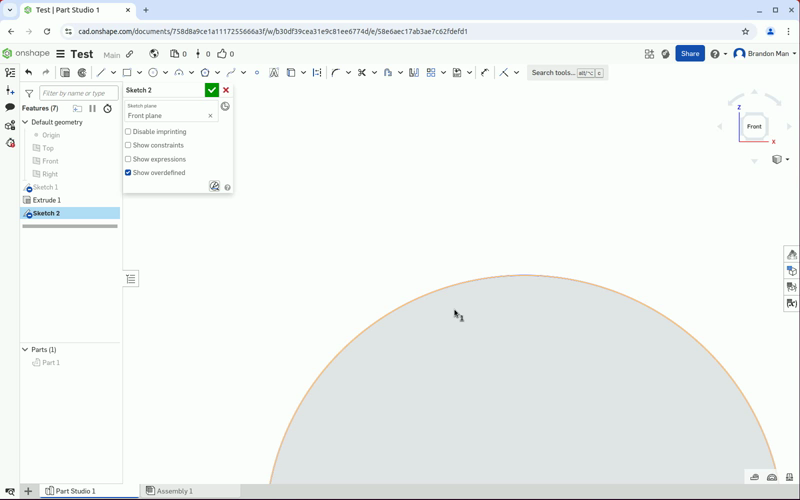
scroll(-6)
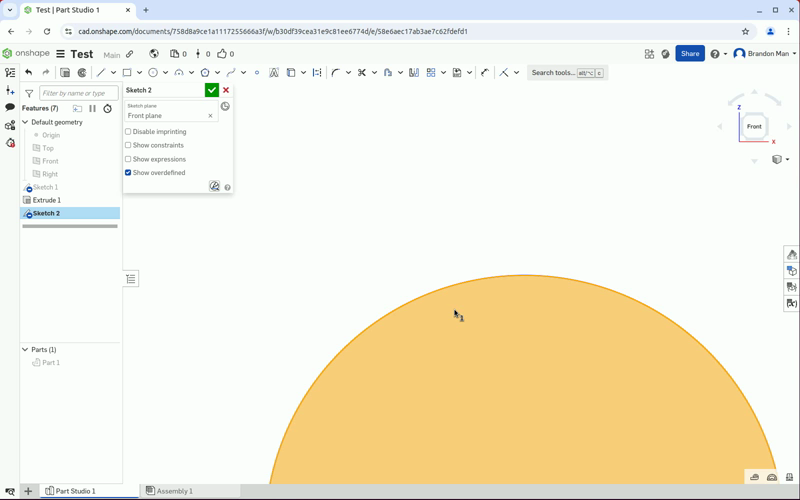
scroll(-6)
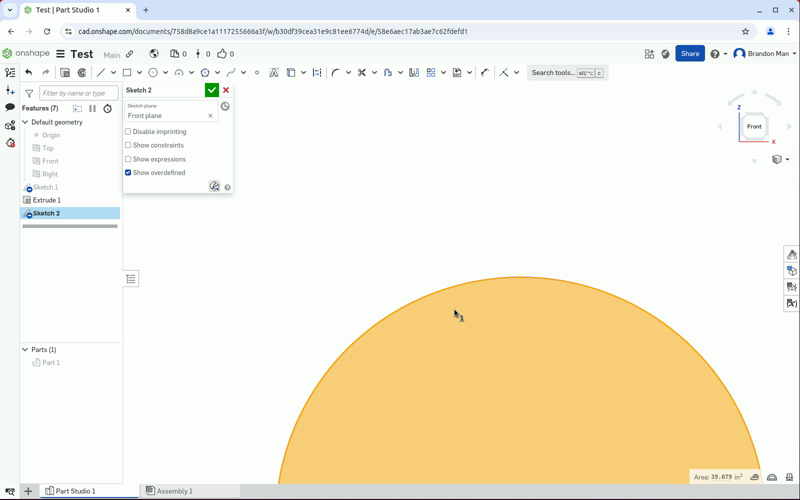
scroll(-6)
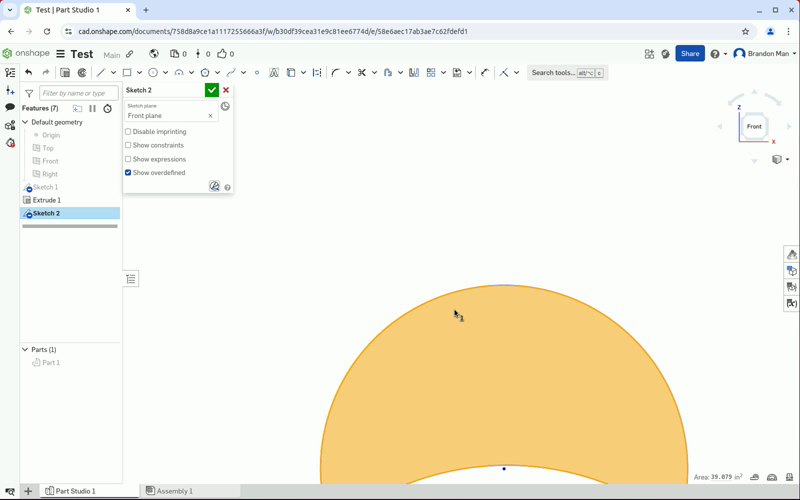
scroll(-6)
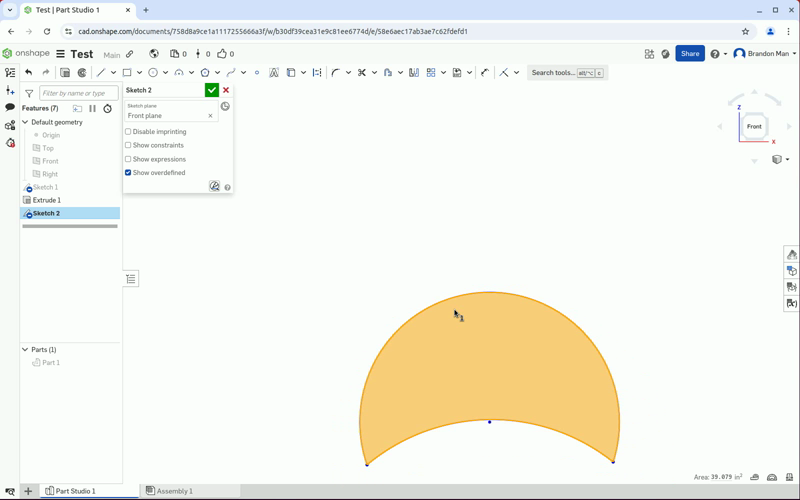
scroll(-6)
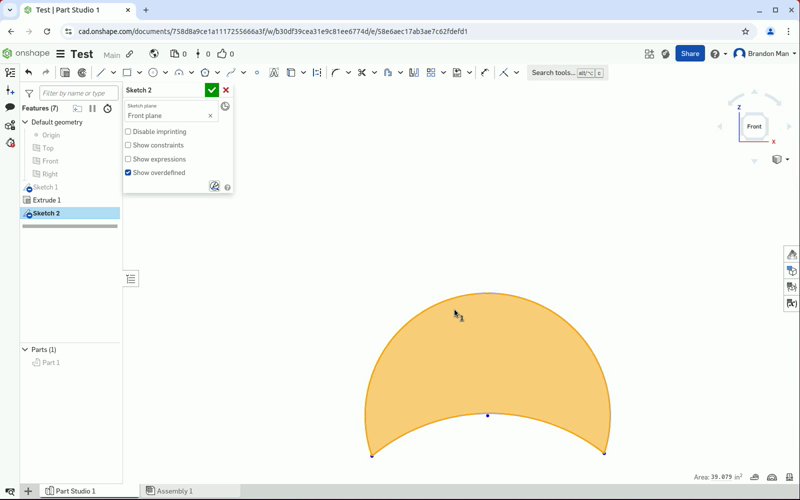
scroll(-6)
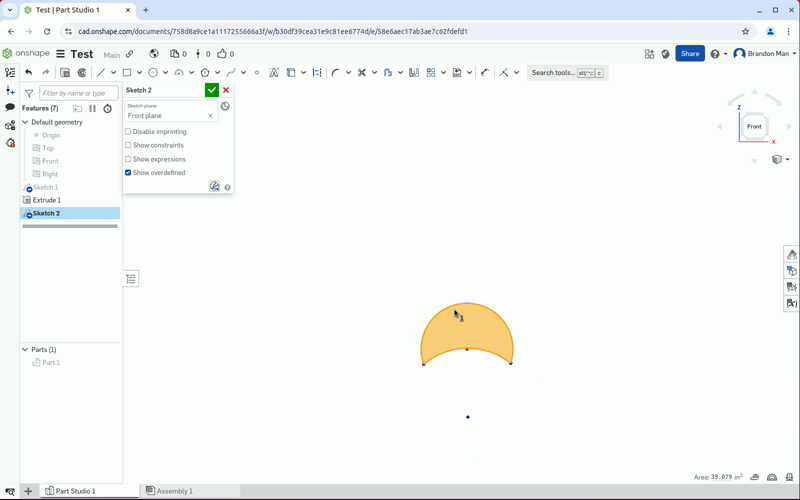
scroll(-6)
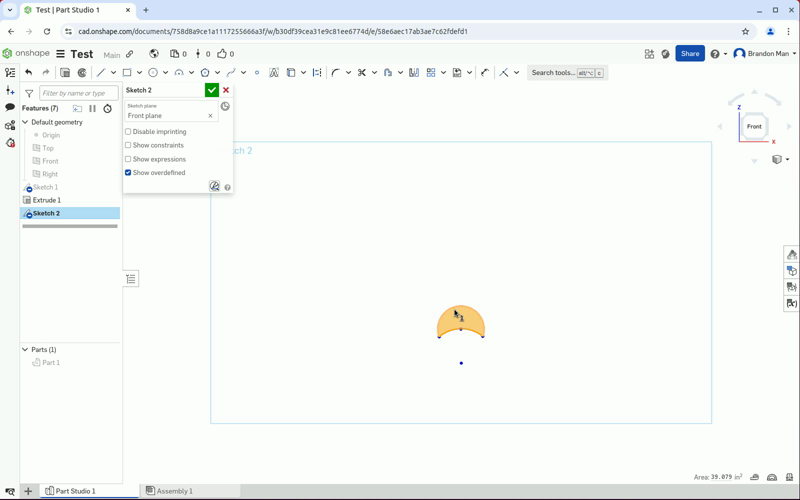
mouse_move(73, 352)
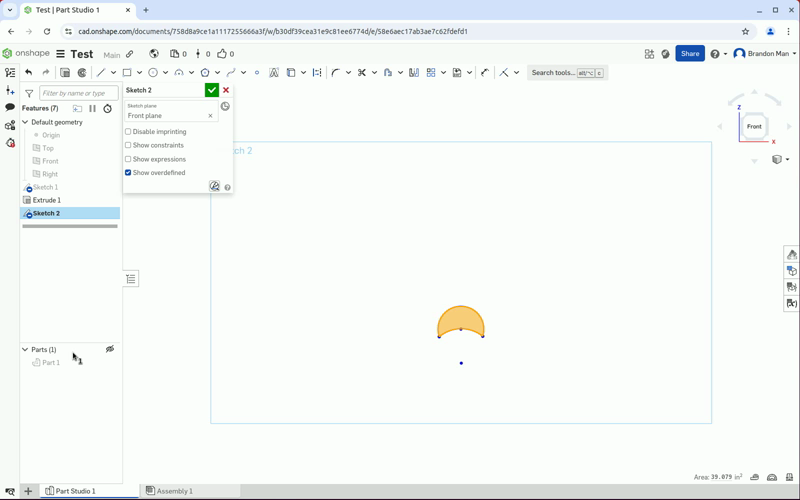
key(shift+y)
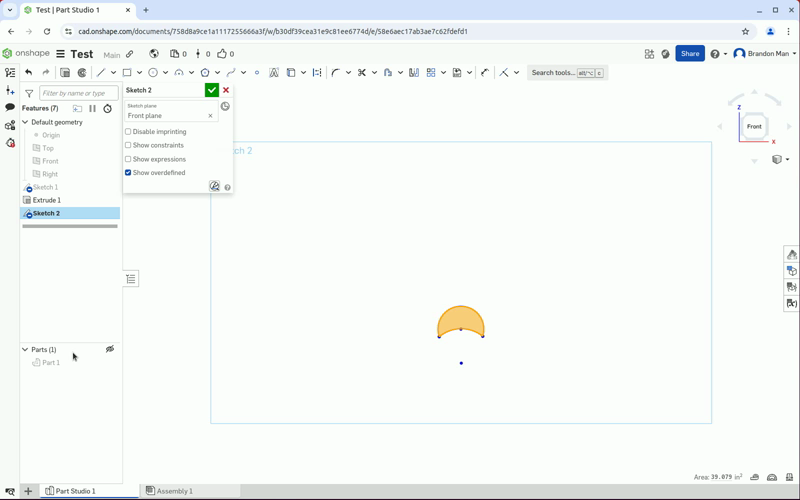
key(shift+e)
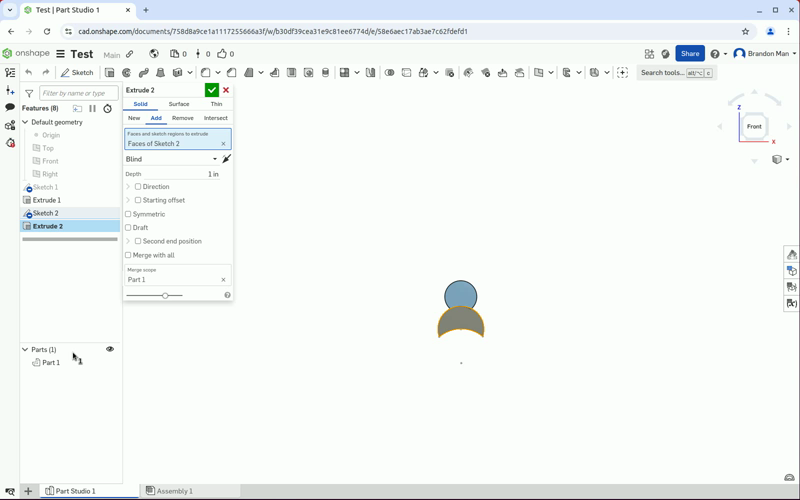
mouse_move(143, 106)
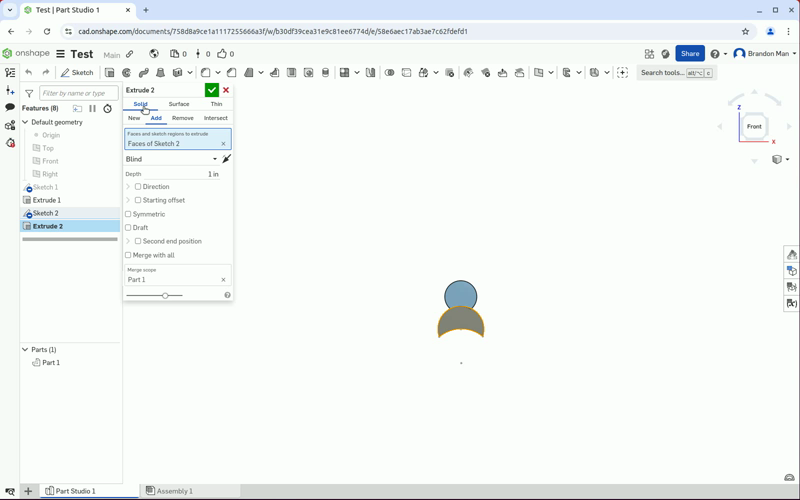
click(143, 106)
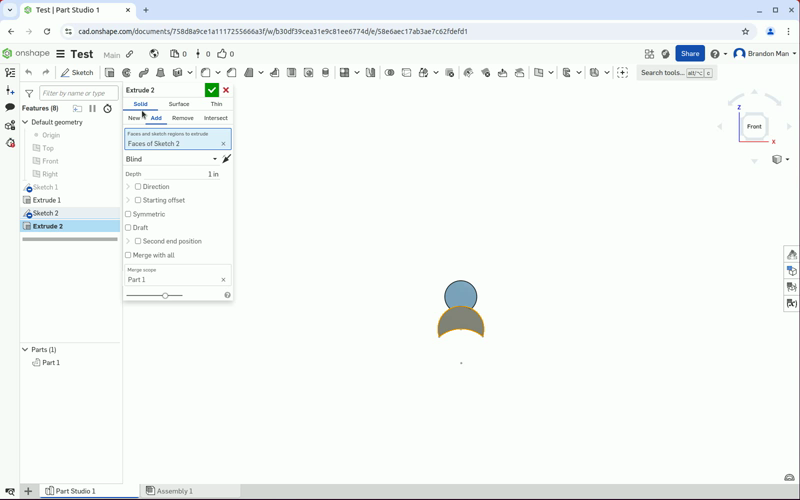
mouse_move(137, 120)
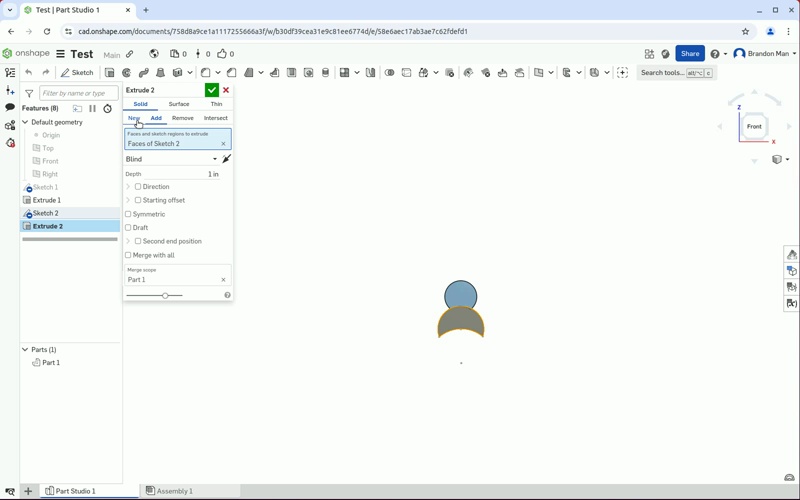
click(137, 120)
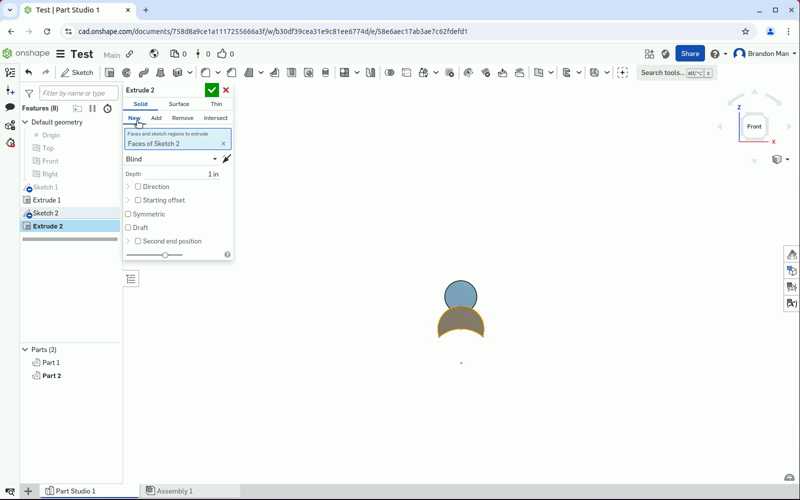
key(tab, 4)
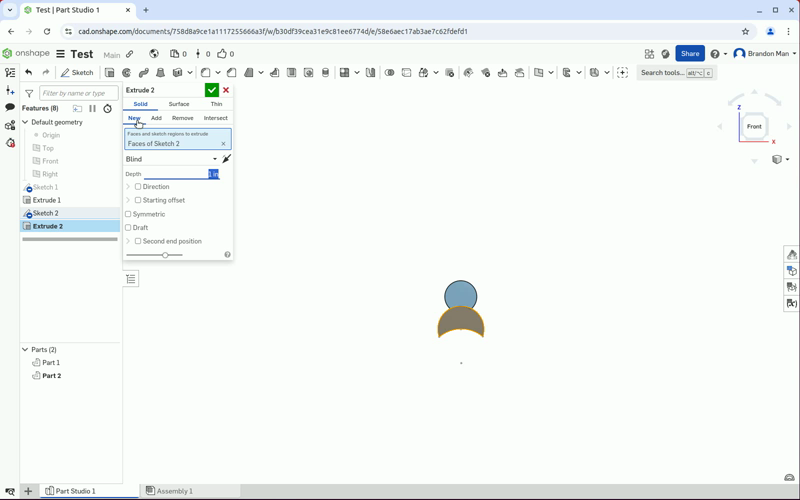
text(7.703)
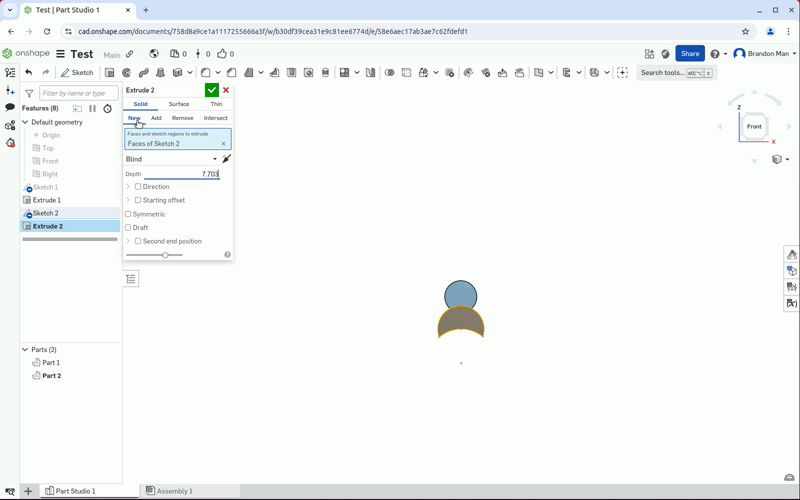
key(enter)
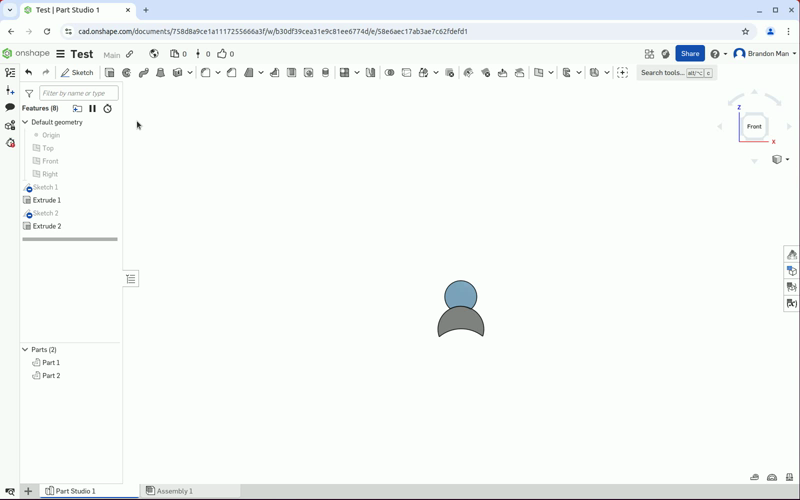
key(shift+h)
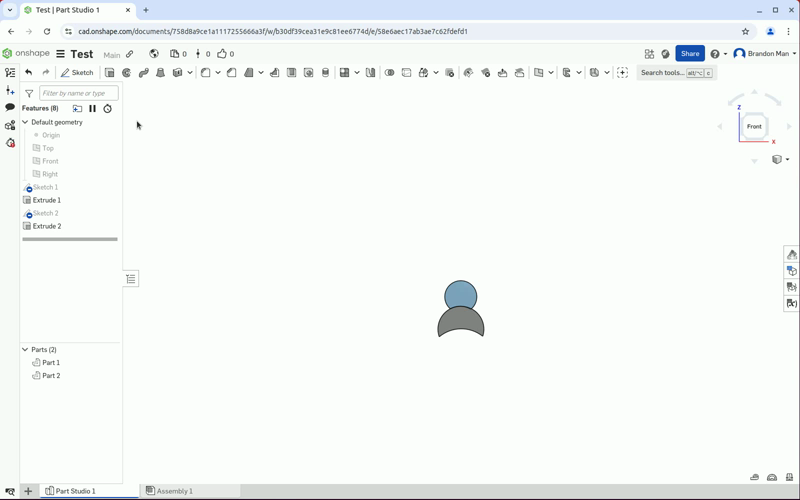
key(shift+h)
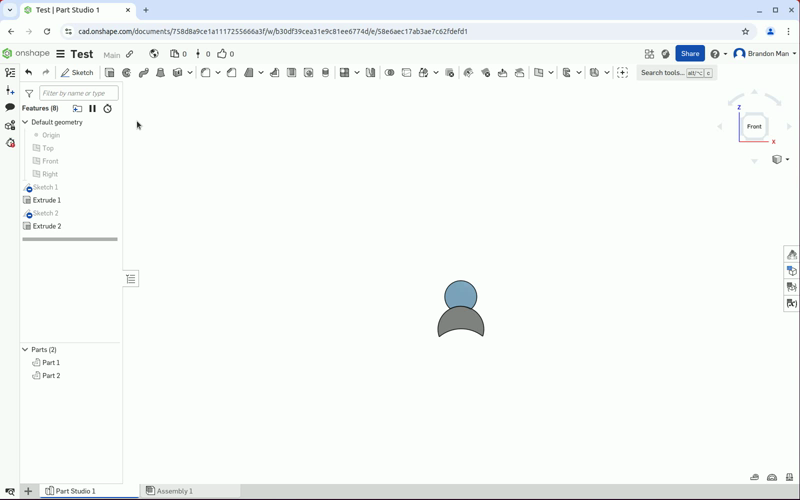
mouse_move(73, 189)
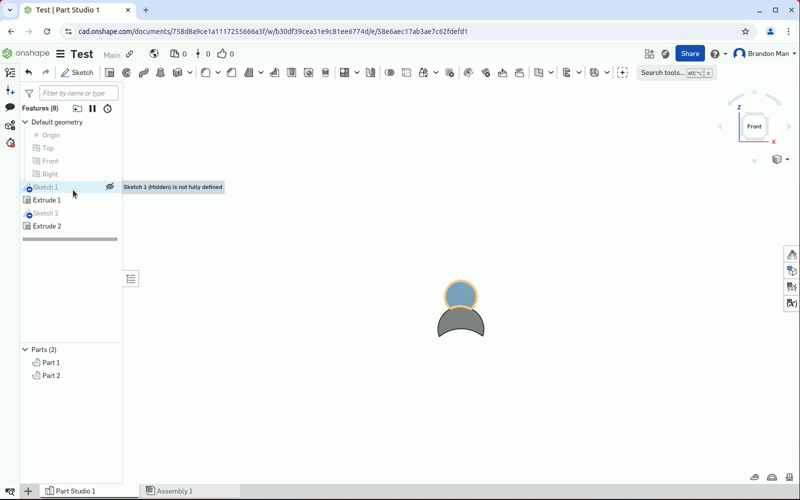
click(73, 189)
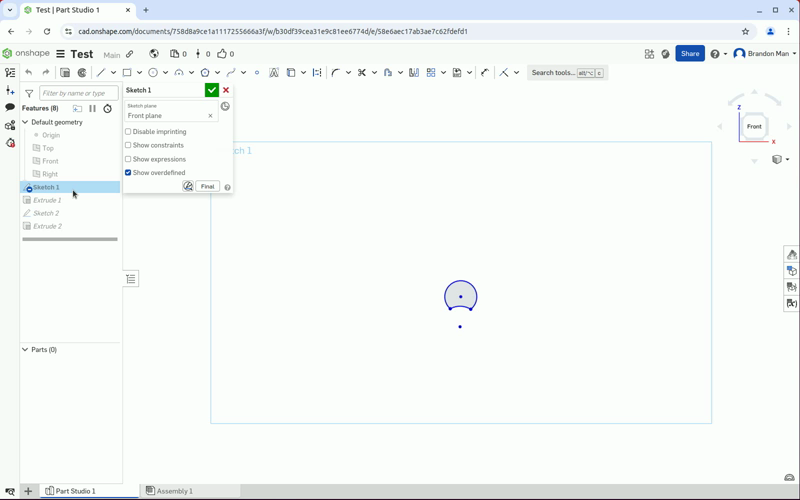
mouse_move(229, 92)
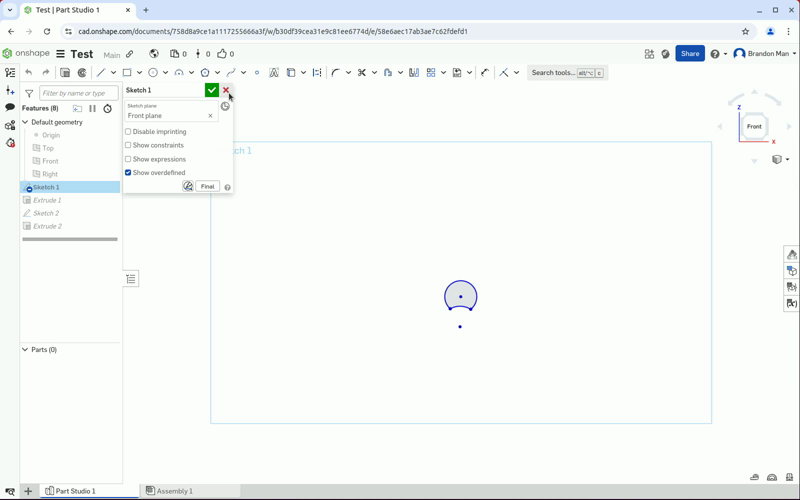
click(229, 92)
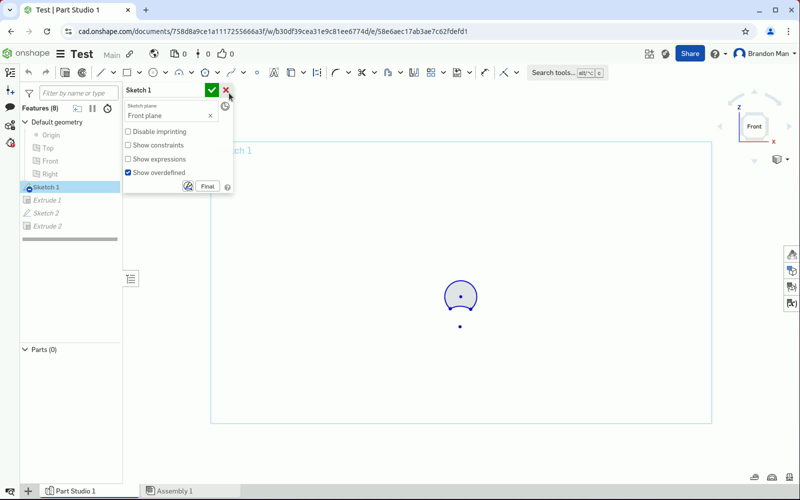
key(shift+s)
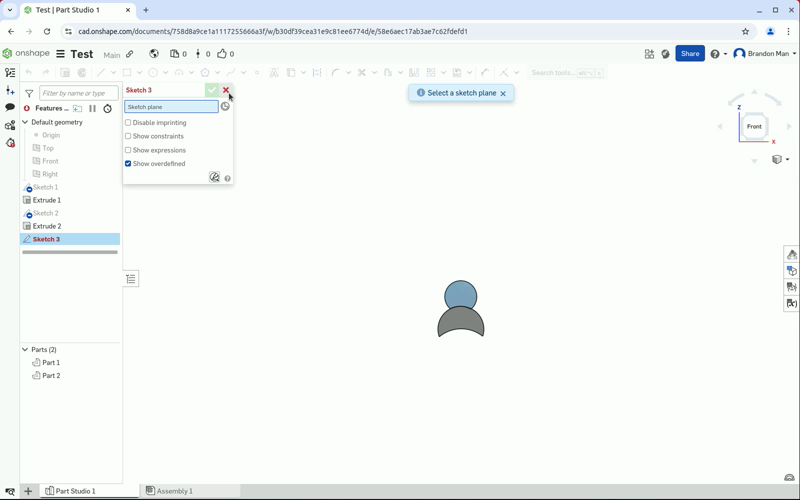
mouse_move(73, 163)
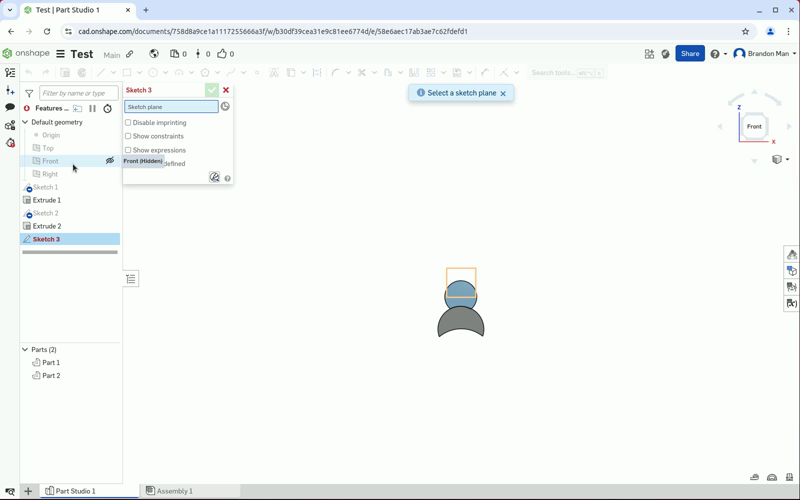
click(73, 163)
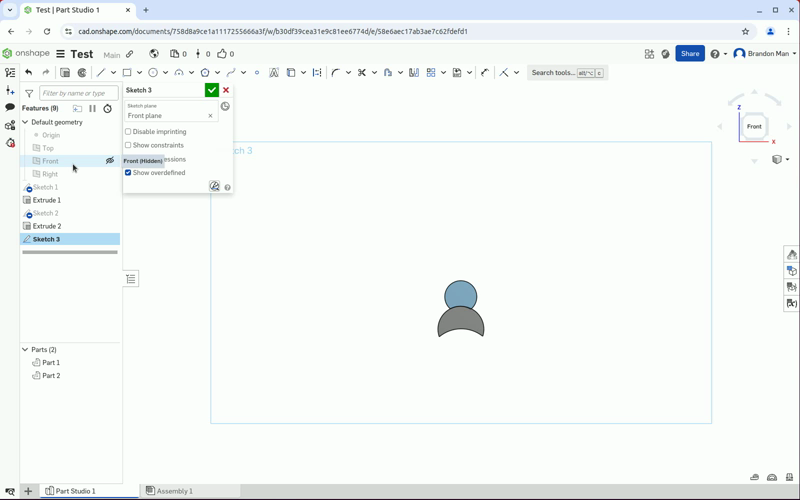
mouse_move(73, 352)
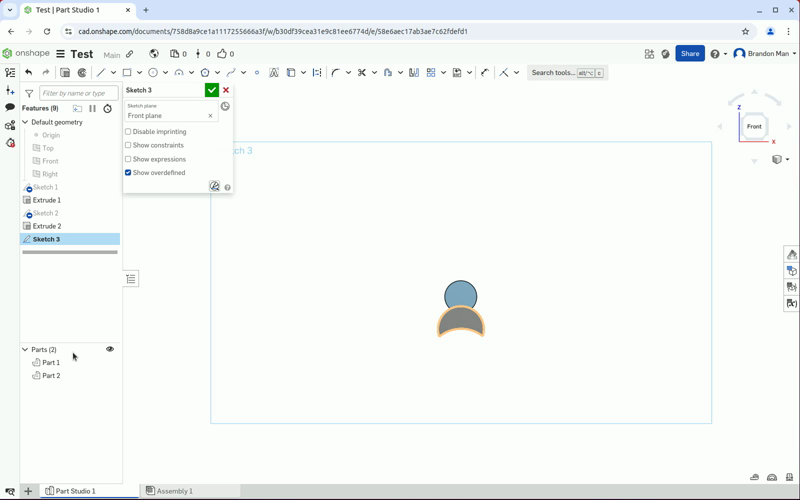
key(y)
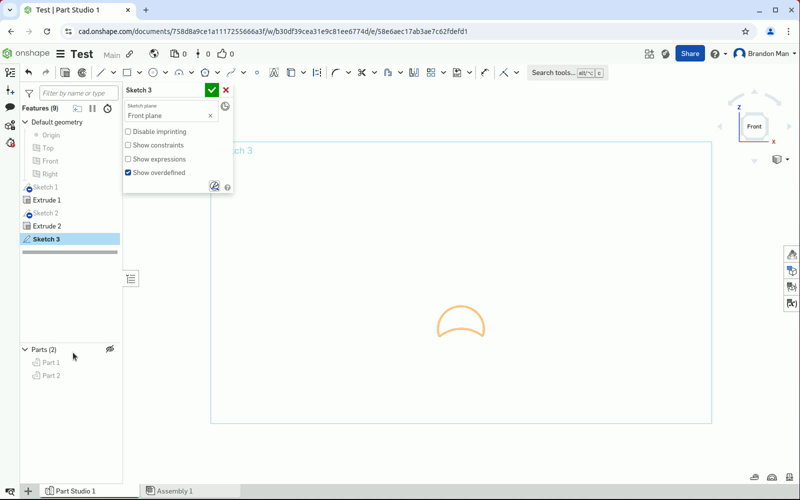
key(c)
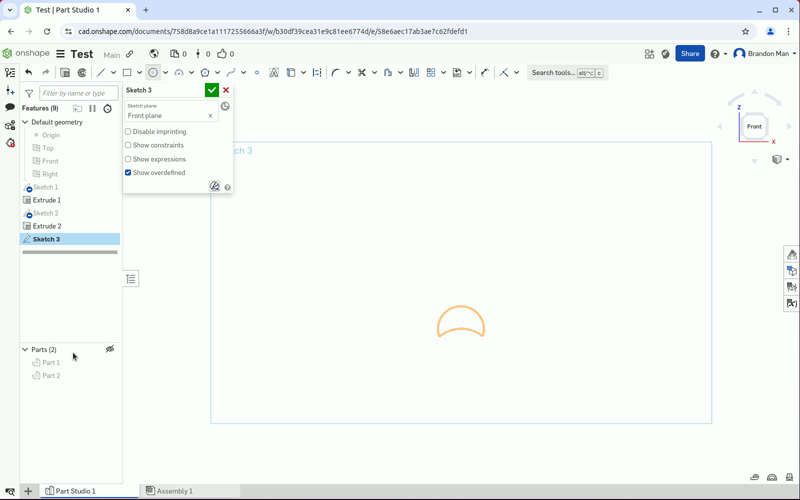
key_down(shift)
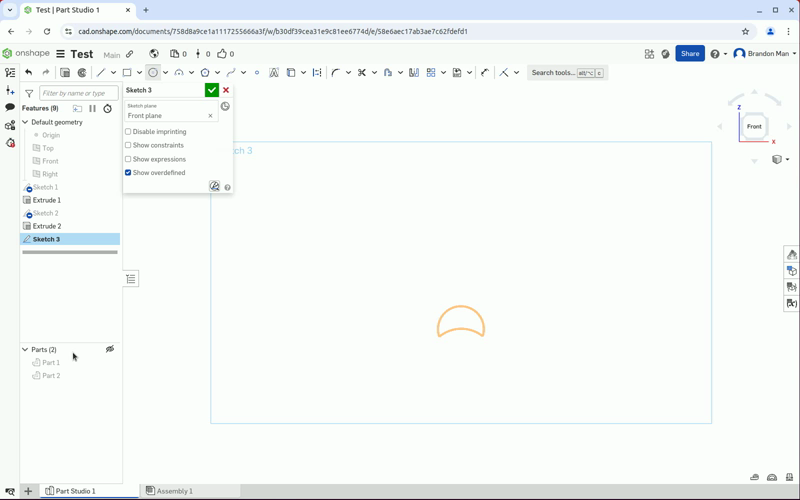
mouse_move(461, 362)
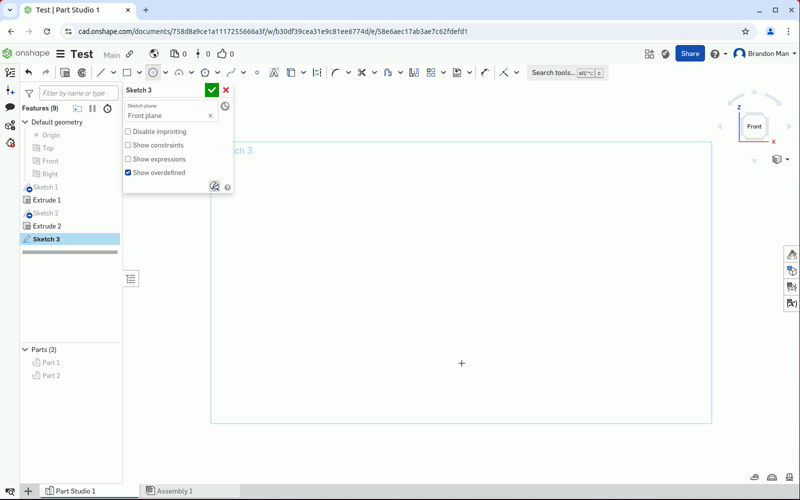
click(461, 362)
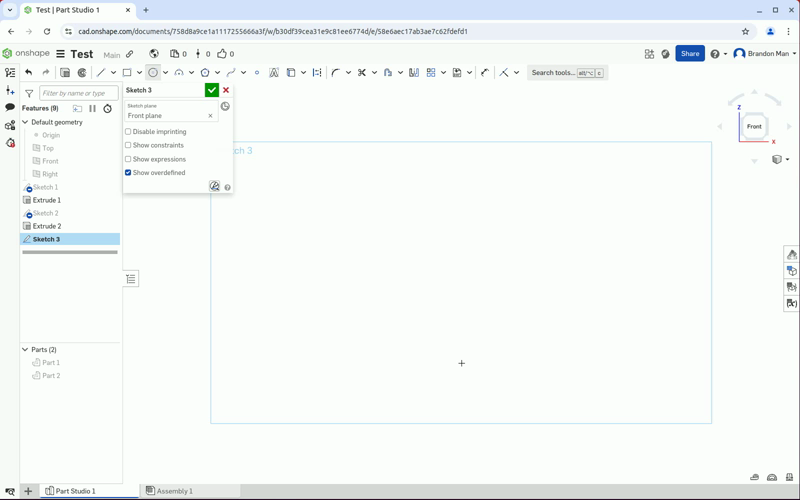
key_up(shift)
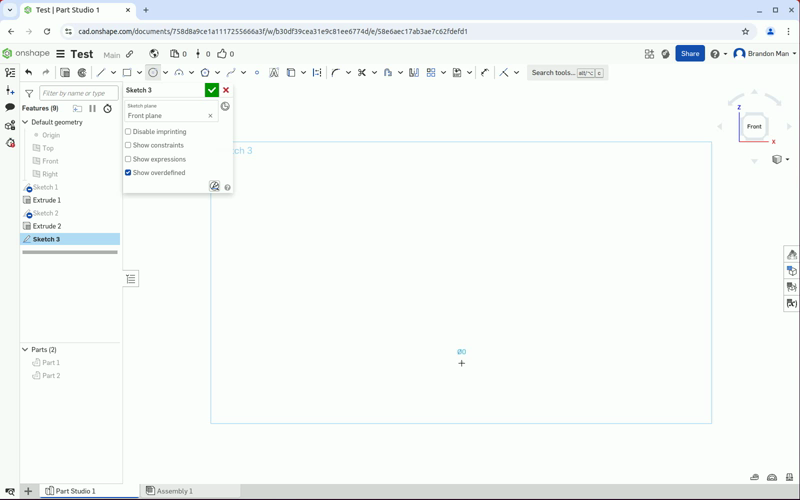
mouse_move(495, 362)
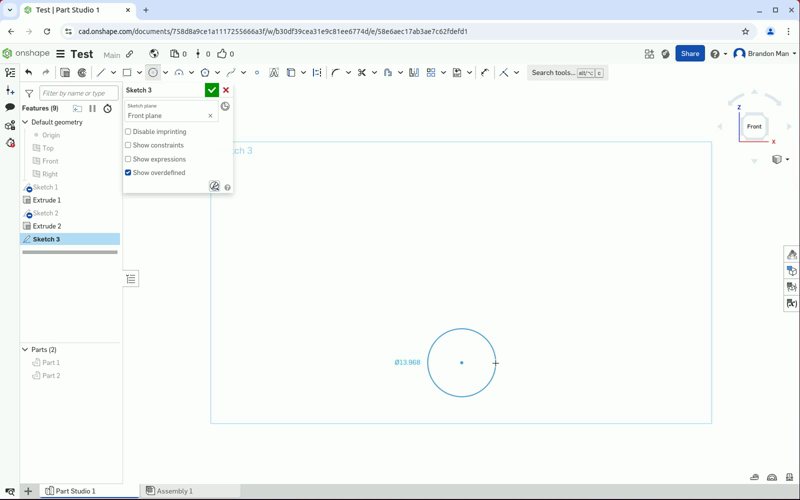
click(495, 362)
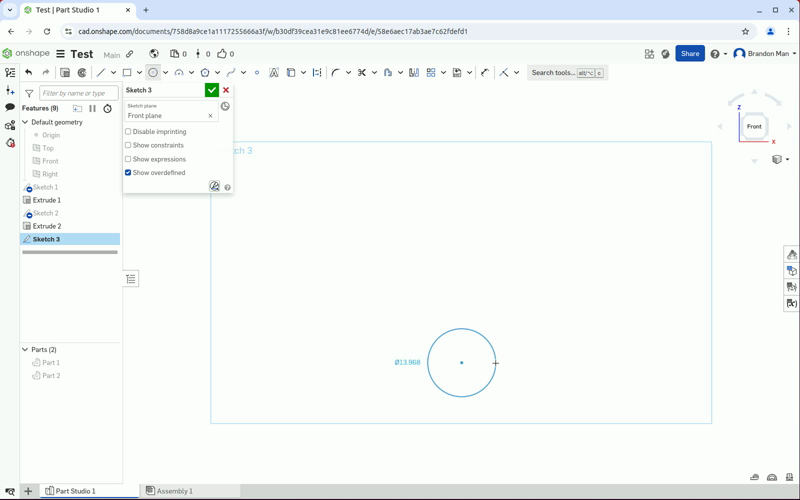
key(esc)
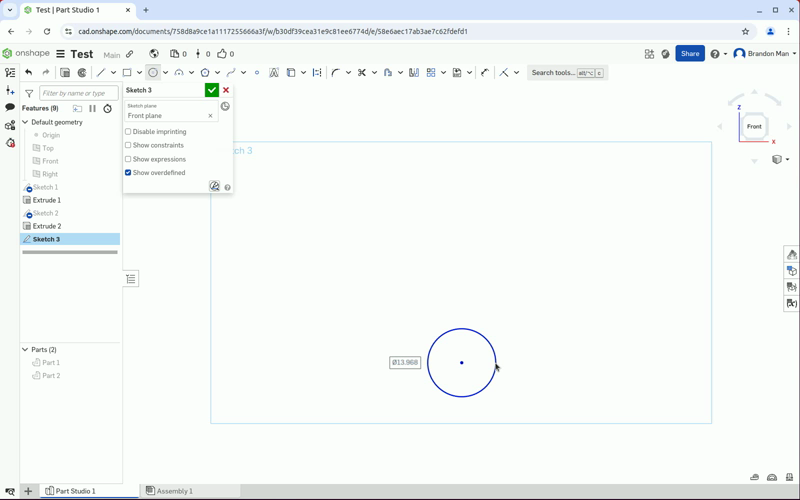
mouse_move(460, 356)
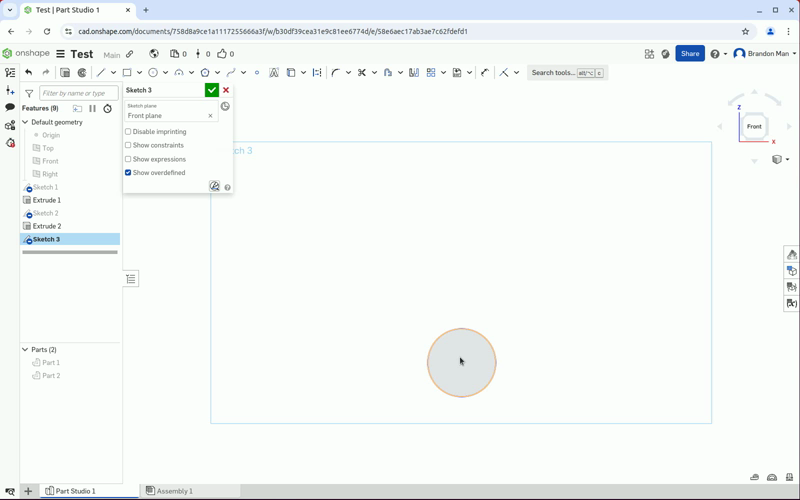
click(460, 356)
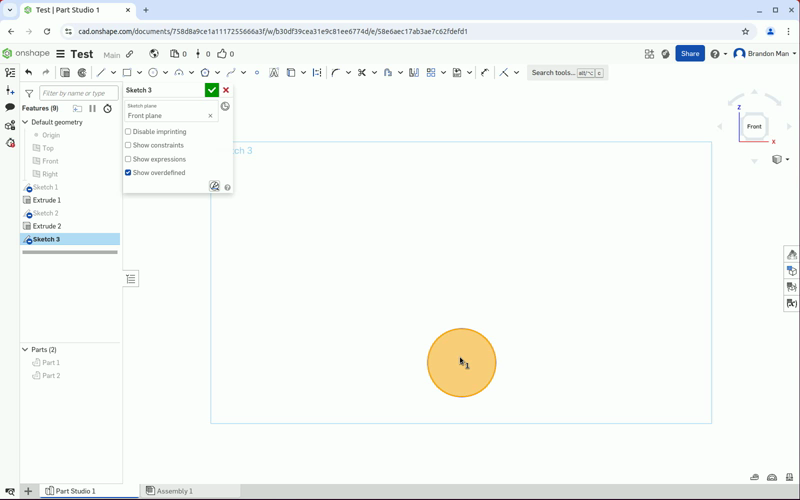
mouse_move(73, 352)
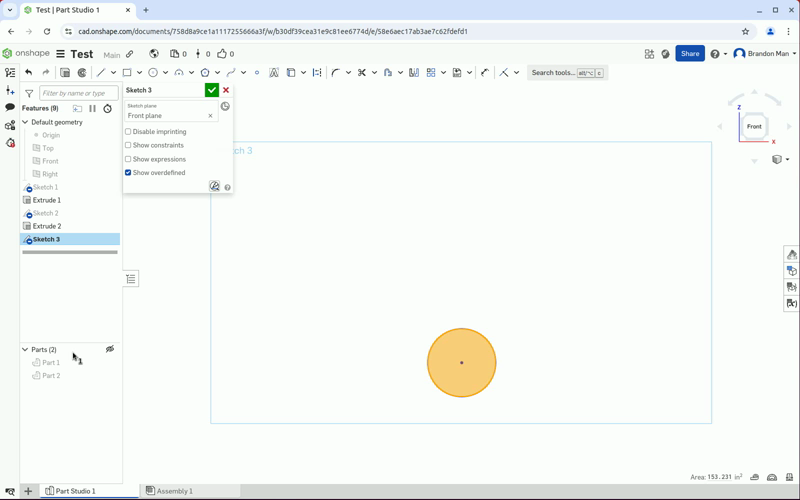
key(shift+y)
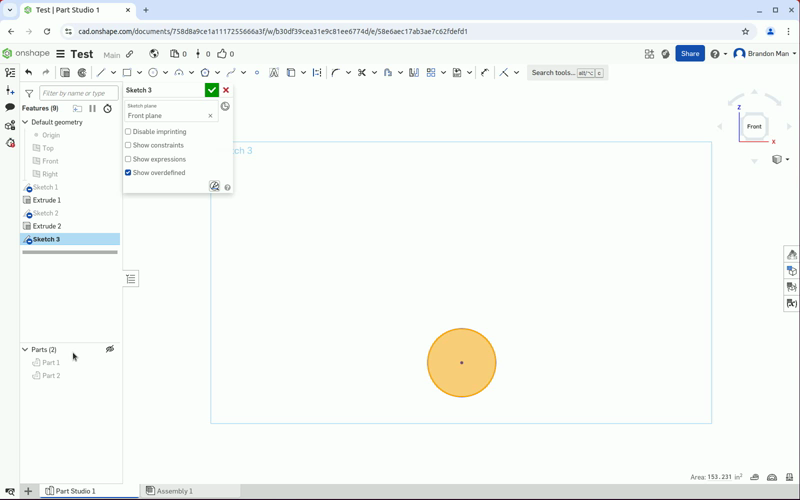
key(shift+e)
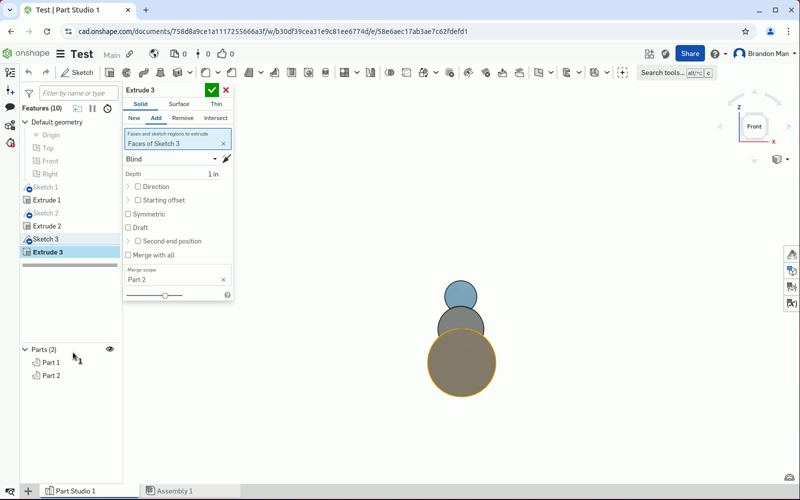
mouse_move(143, 106)
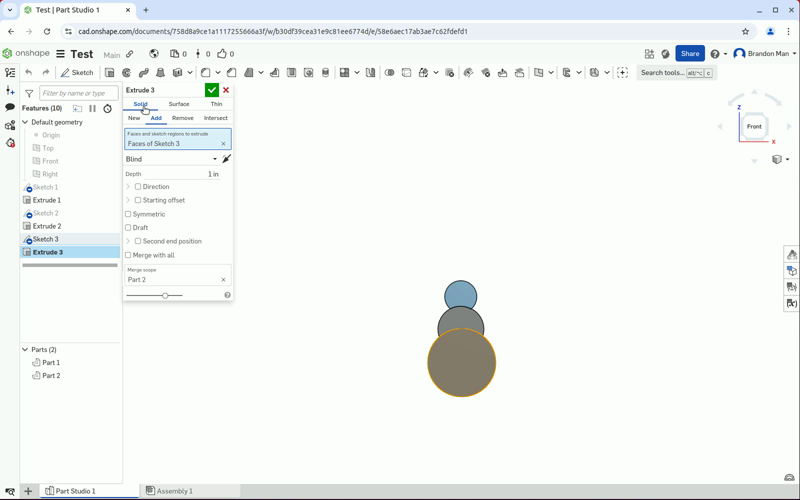
click(143, 106)
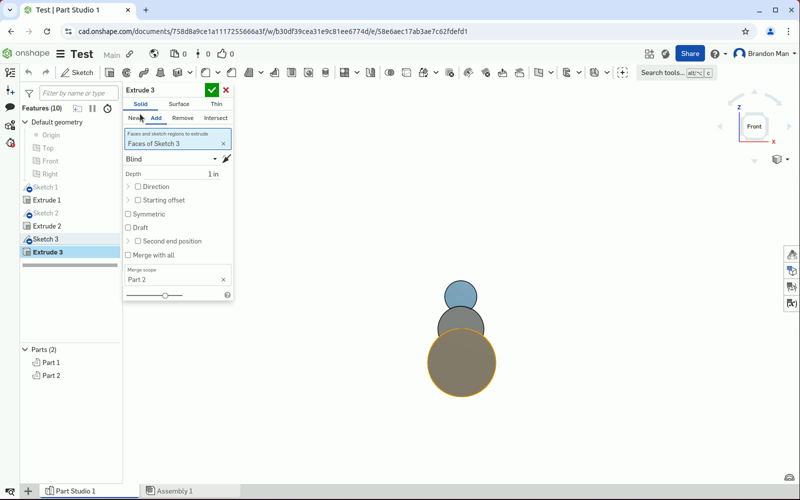
mouse_move(137, 120)
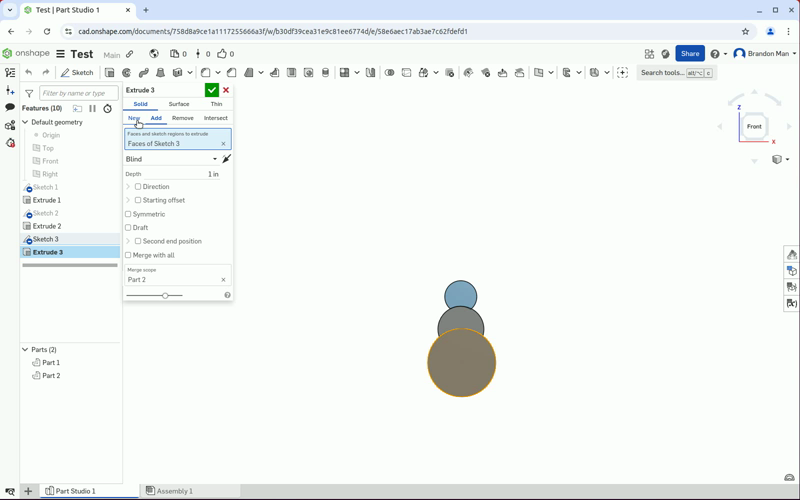
click(137, 120)
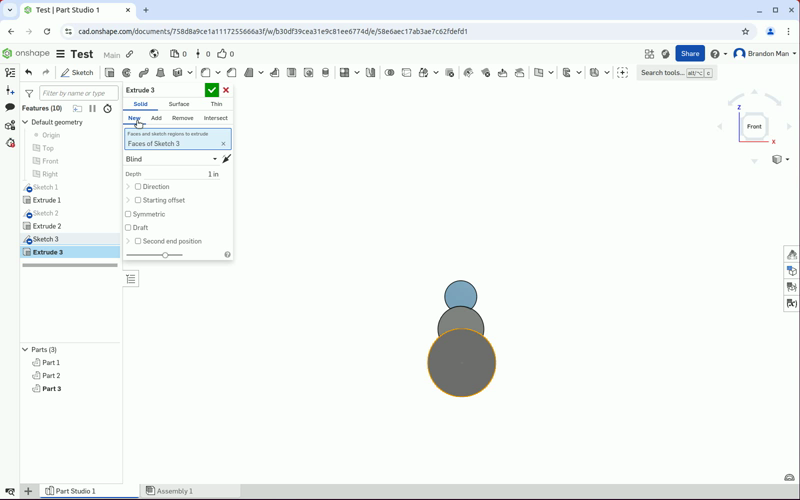
key(tab, 4)
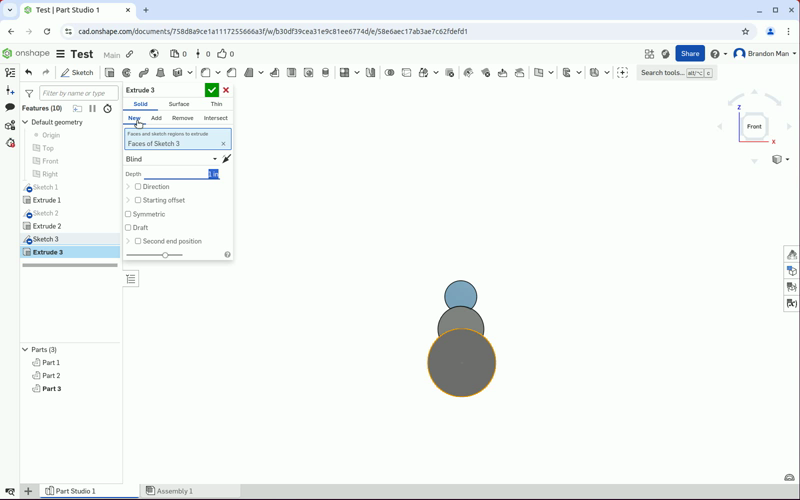
text(7.703)
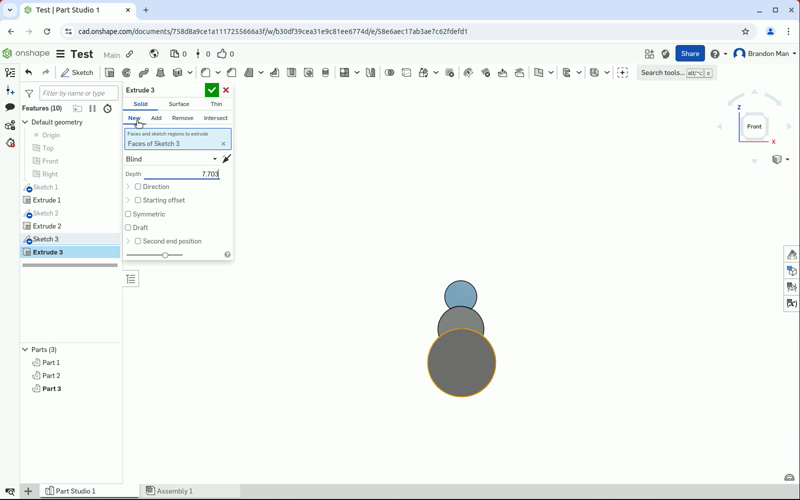
key(enter)
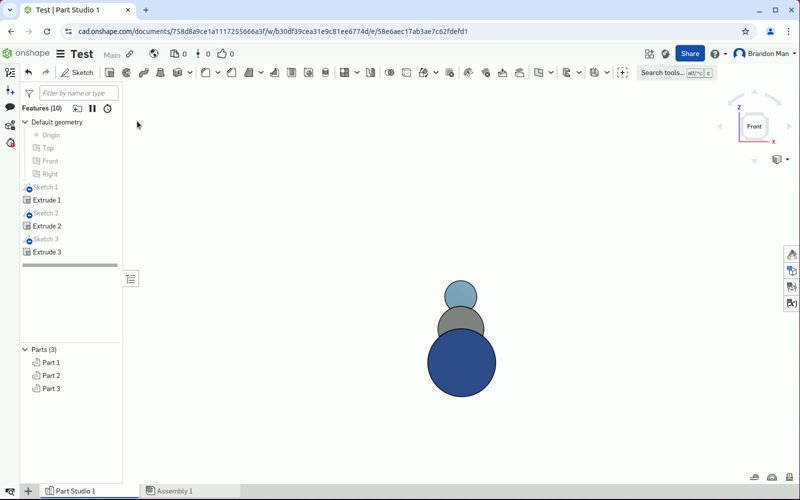
key(shift+h)
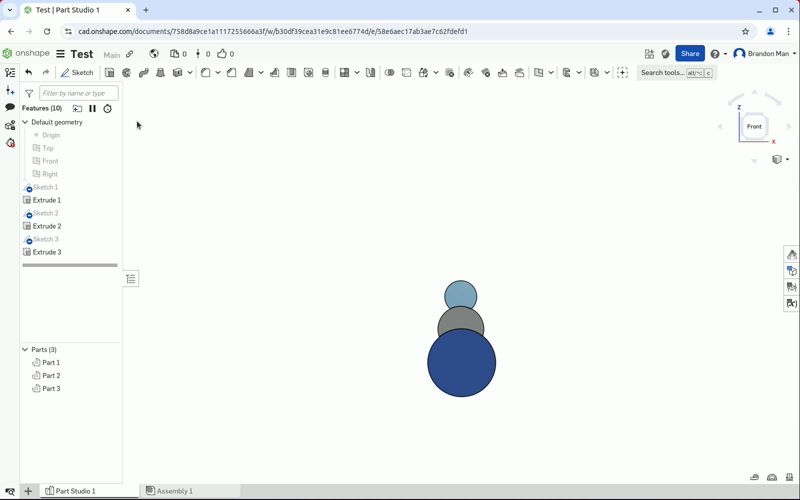
key(shift+h)
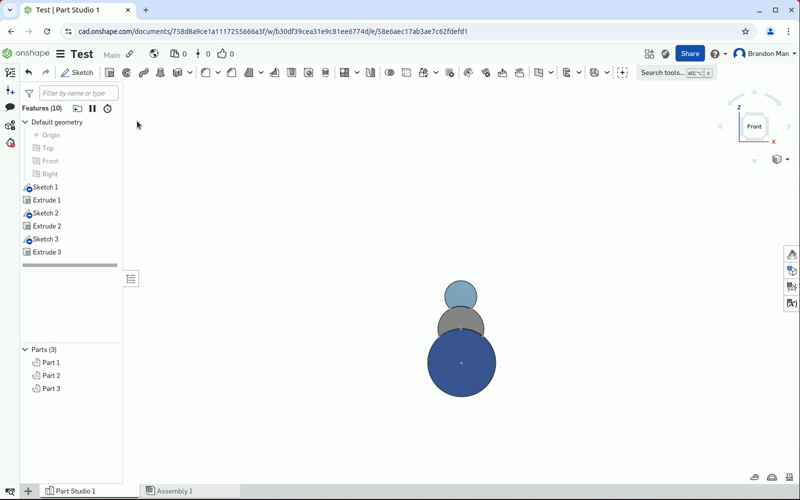
key(shift+7)
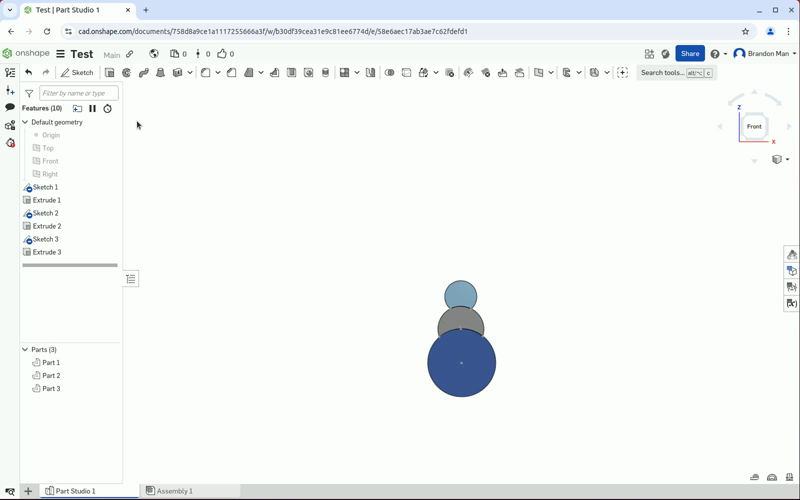
key(left, 2)
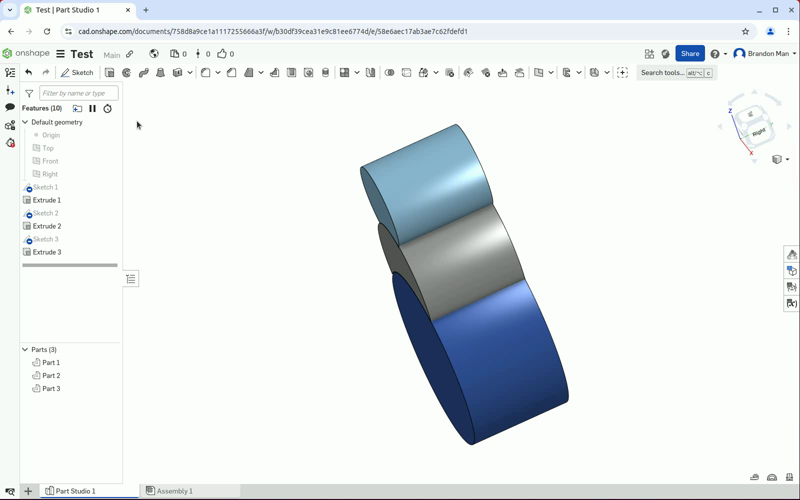
key(down, 2)
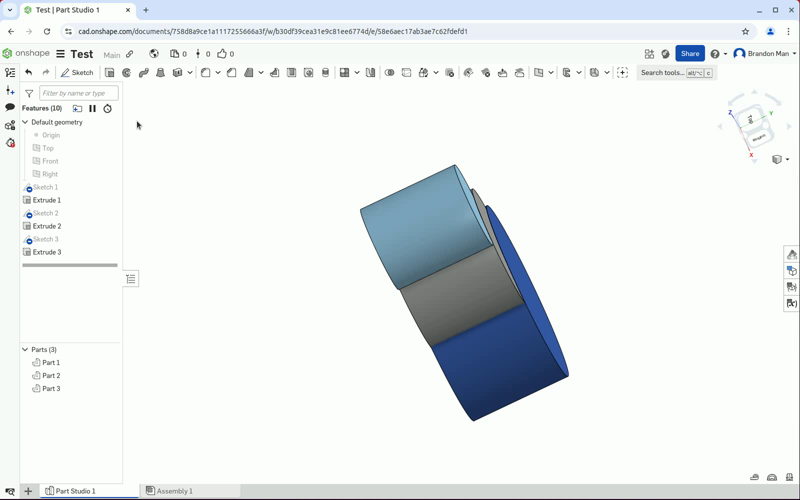
key(up, 2)
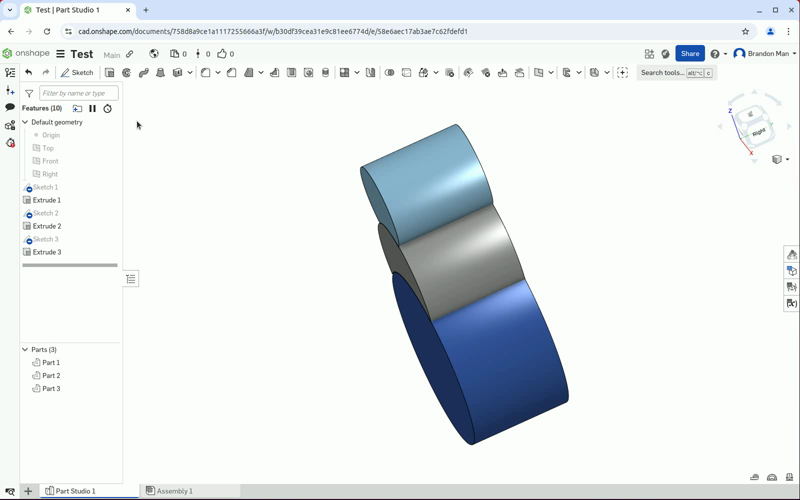
key(right, 2)
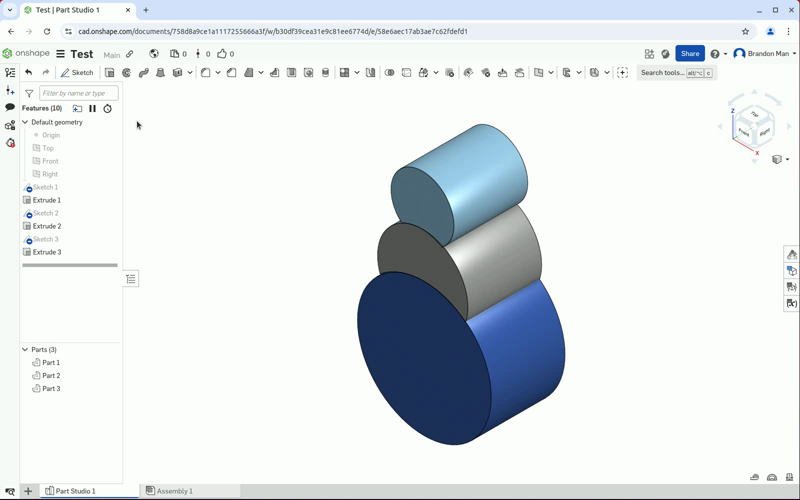
mouse_move(73, 189)
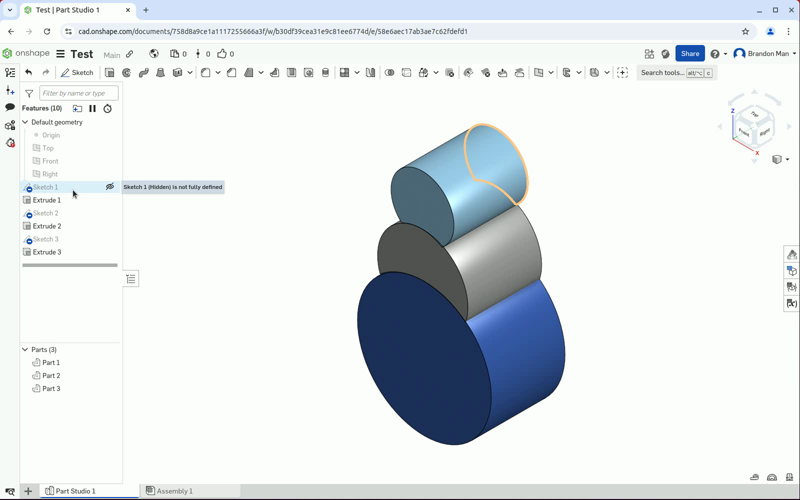
click(73, 189)